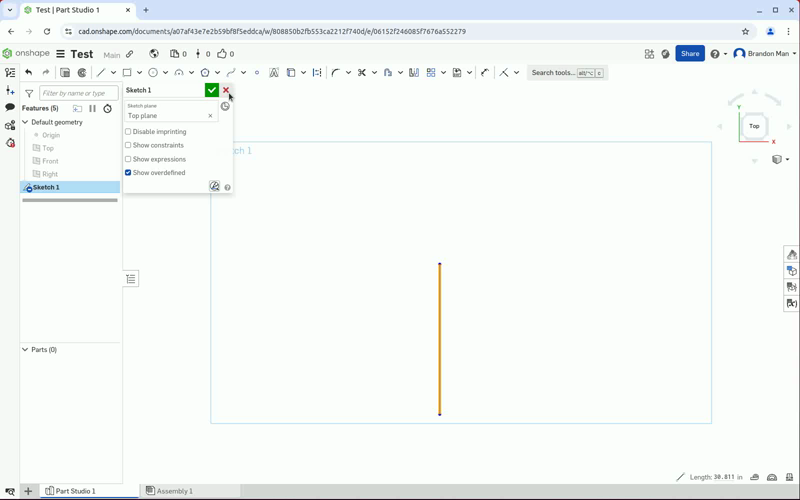
key(shift+h)
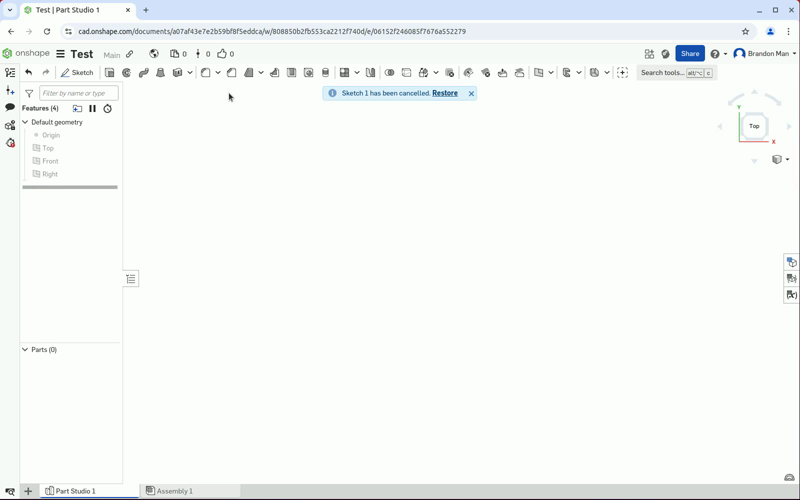
mouse_move(73, 352)
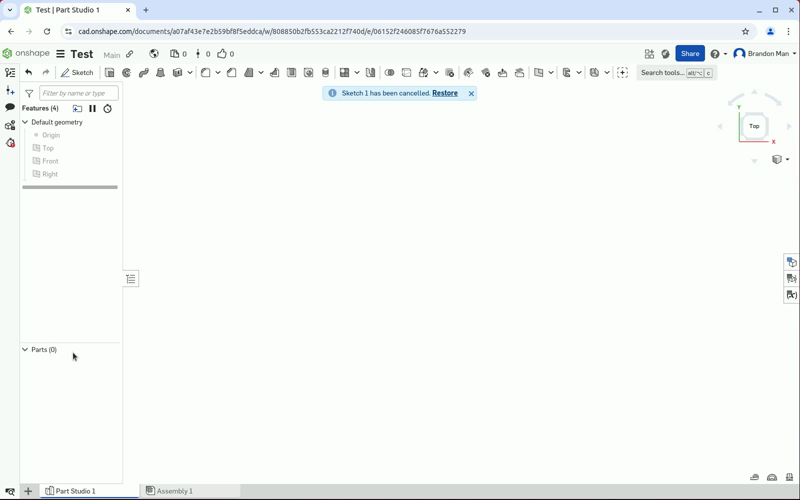
key(y)
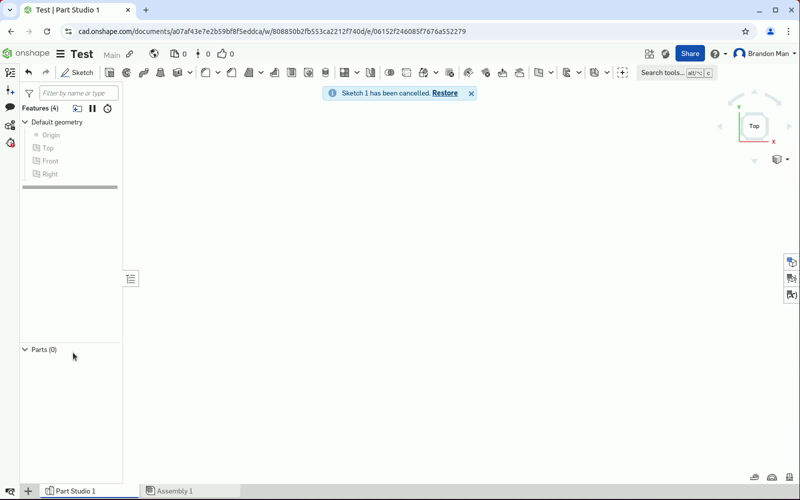
key(shift+p)
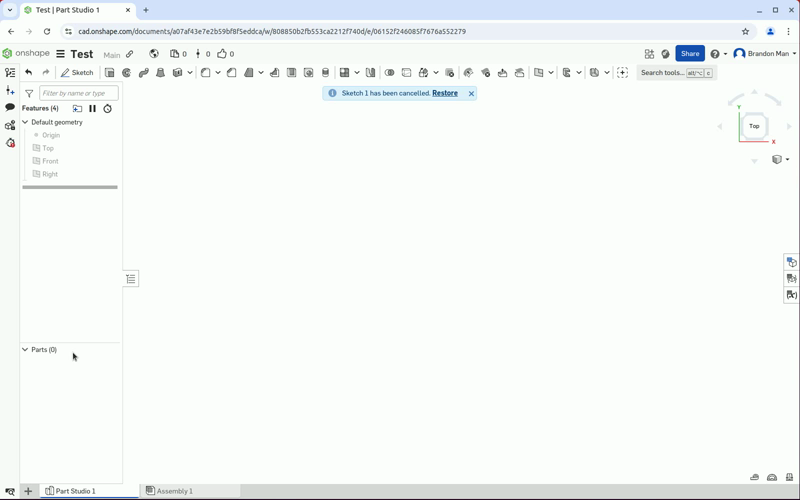
key(space)
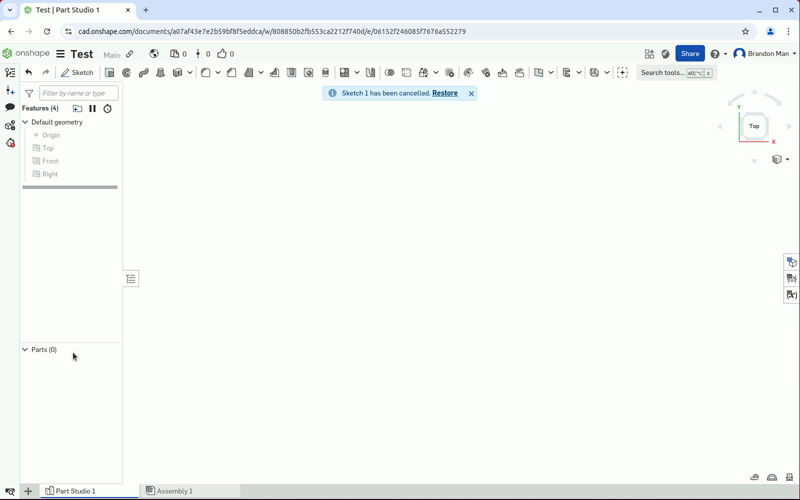
key_down(shift)
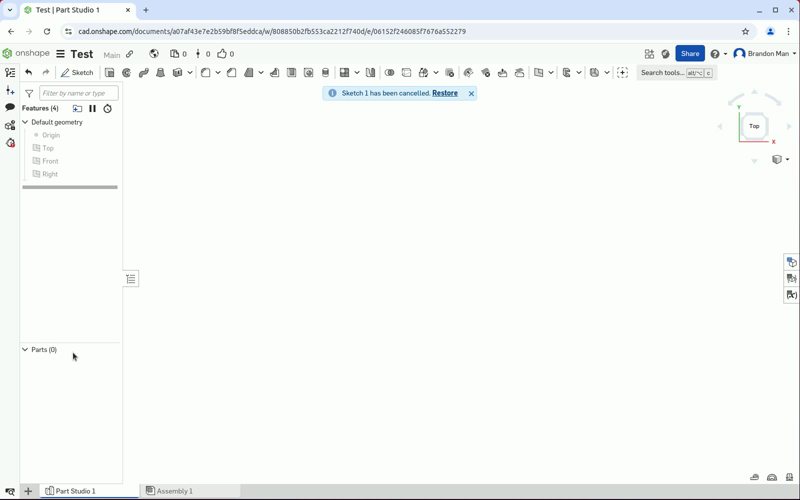
key(up)
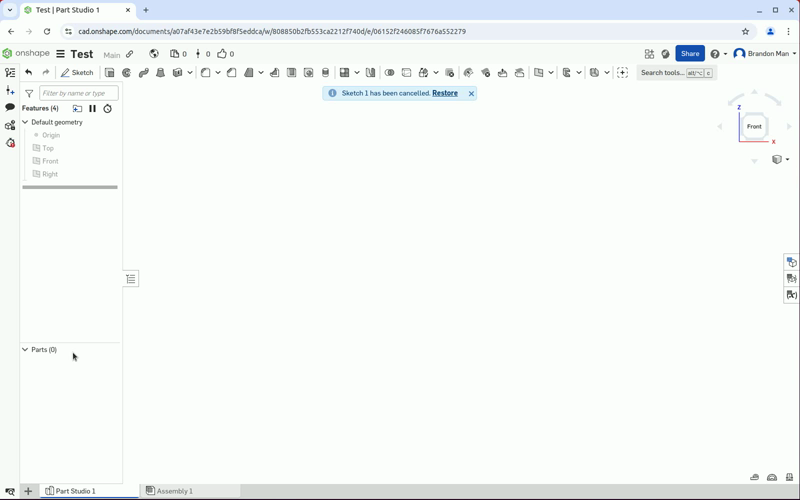
key_up(shift)
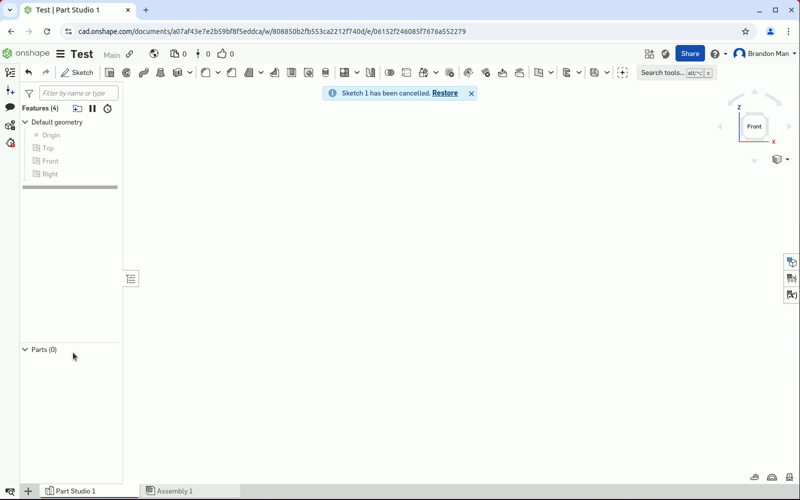
mouse_move(73, 352)
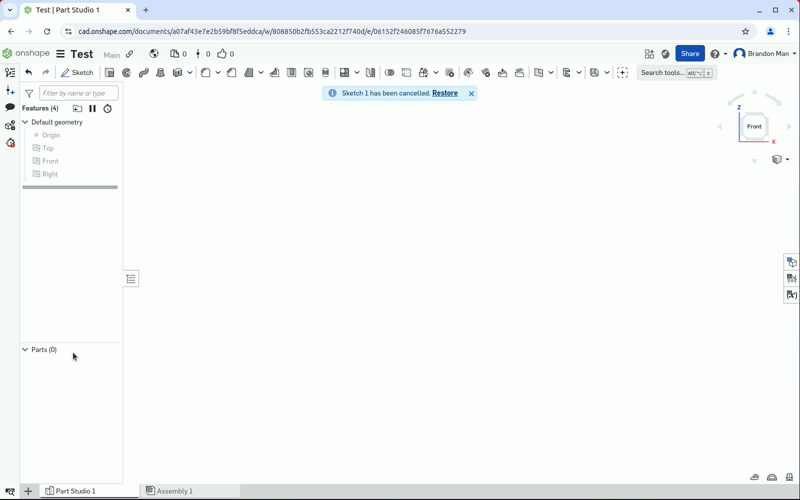
key(shift+y)
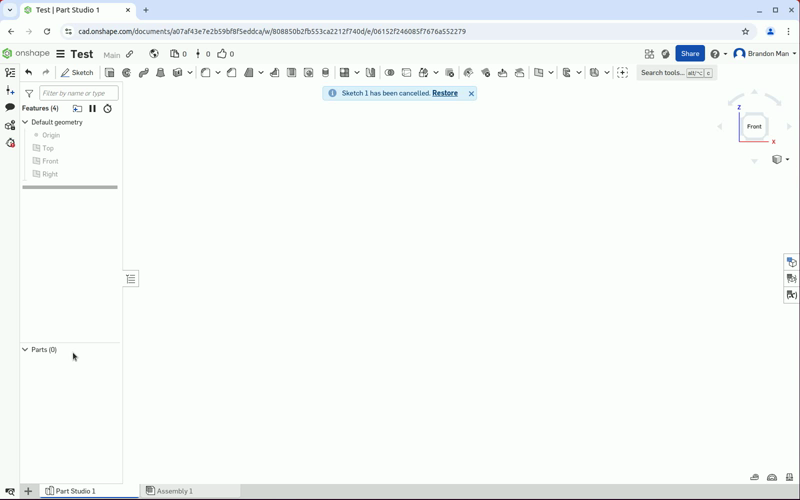
key(shift+s)
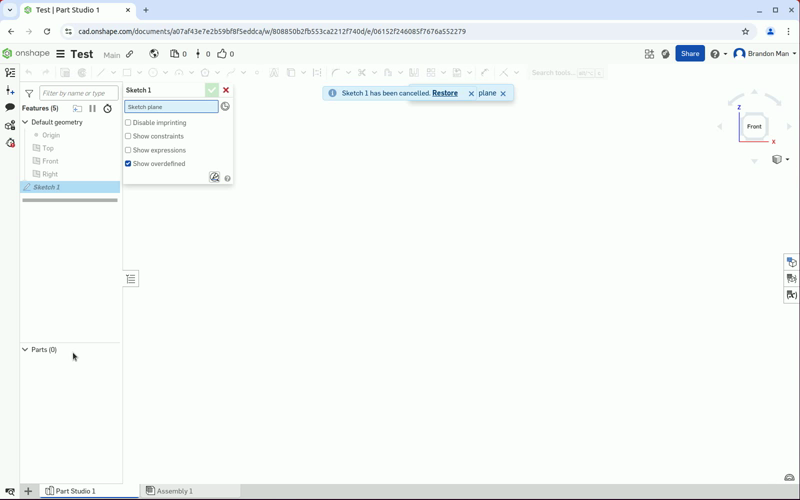
mouse_move(73, 163)
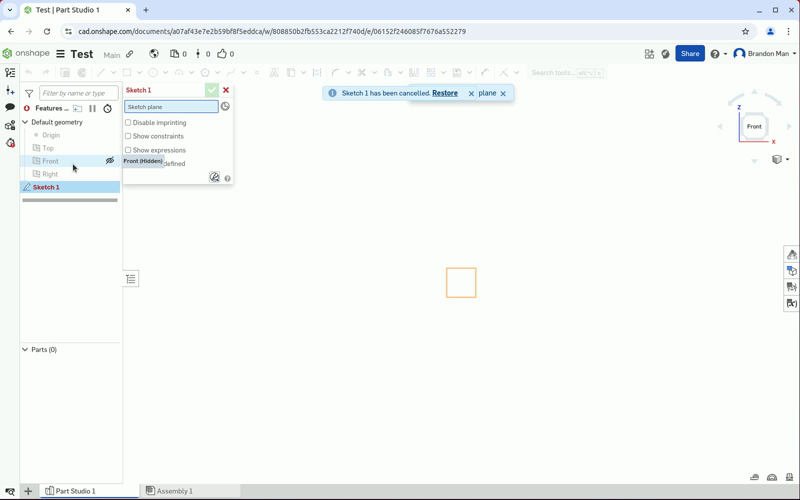
click(73, 163)
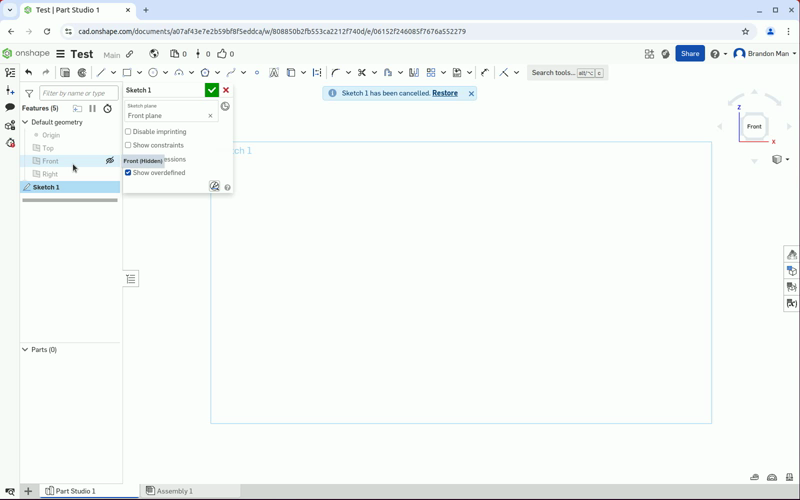
mouse_move(73, 352)
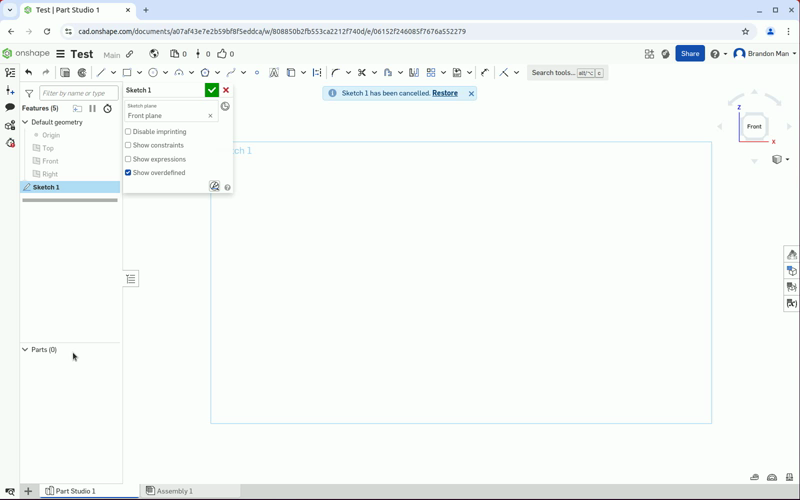
key(y)
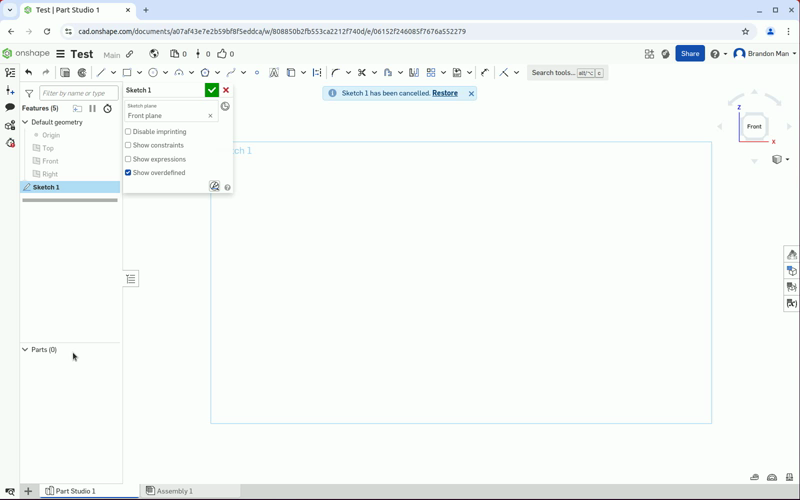
key(l)
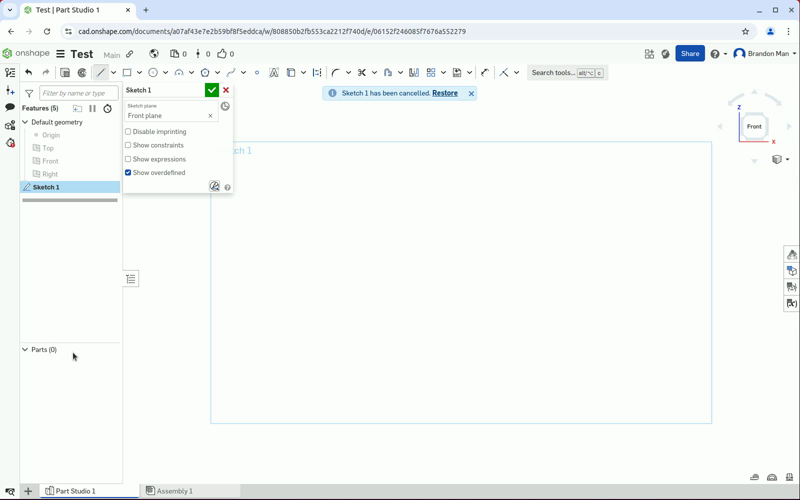
key_down(shift)
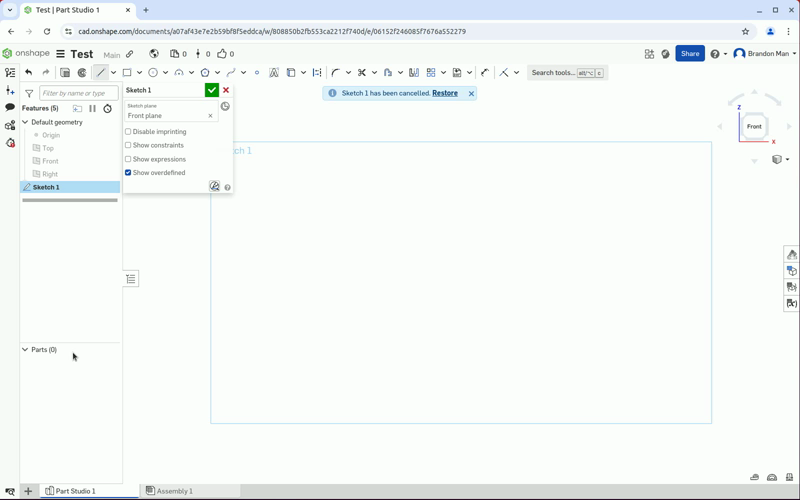
mouse_move(392, 311)
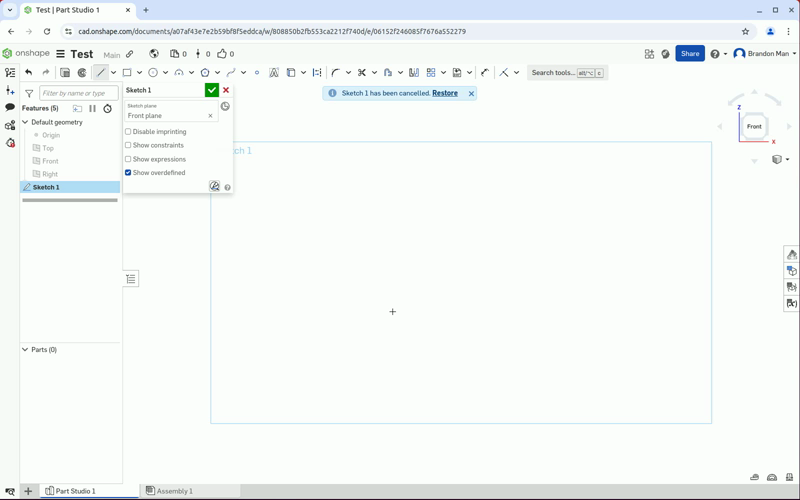
click(392, 311)
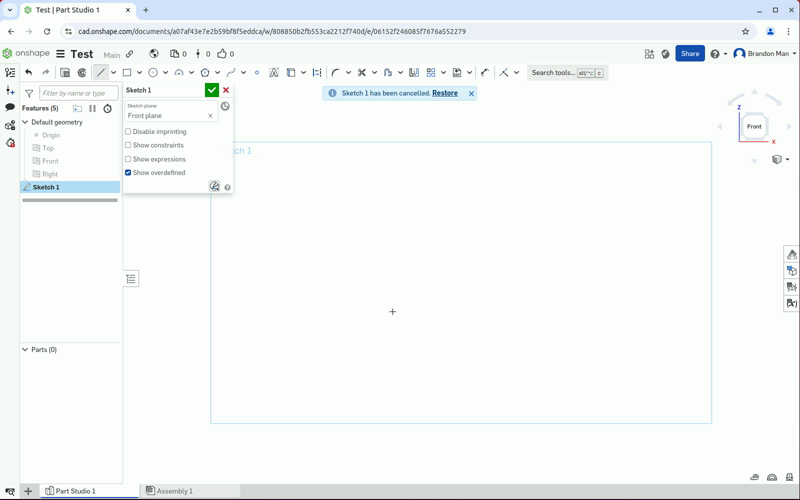
key_up(shift)
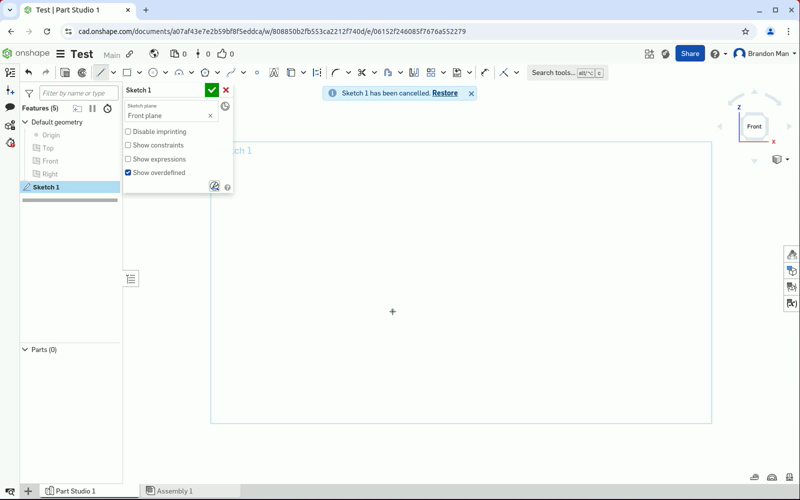
key_down(shift)
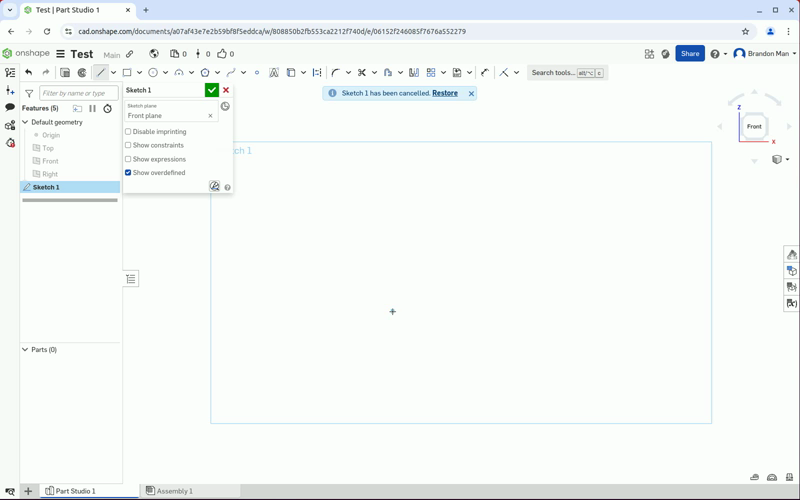
mouse_move(537, 311)
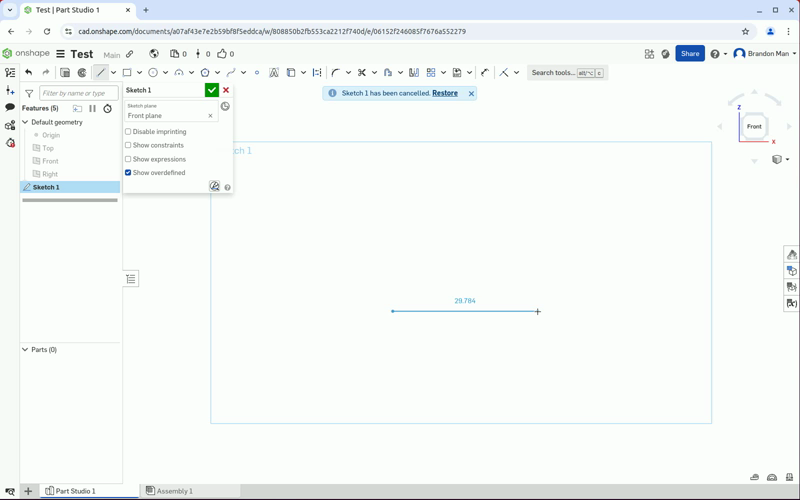
click(537, 311)
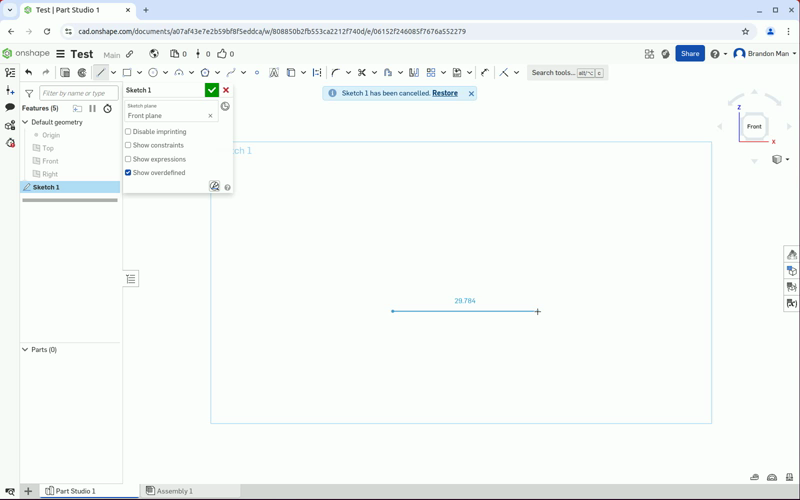
key_up(shift)
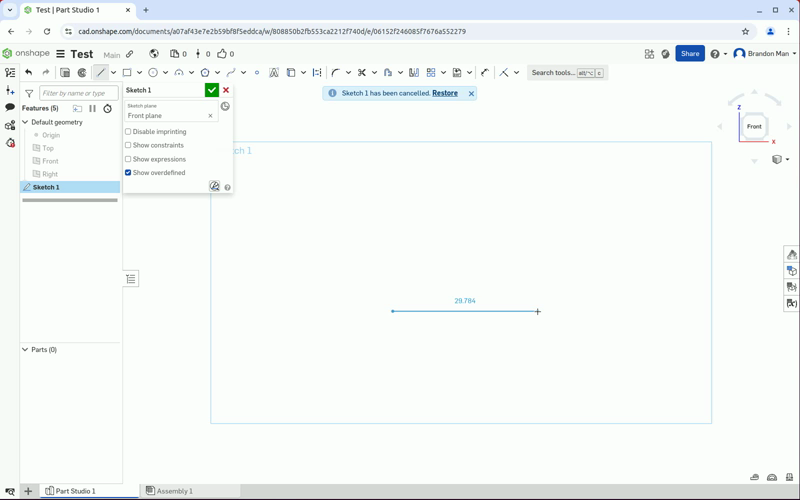
key_down(shift)
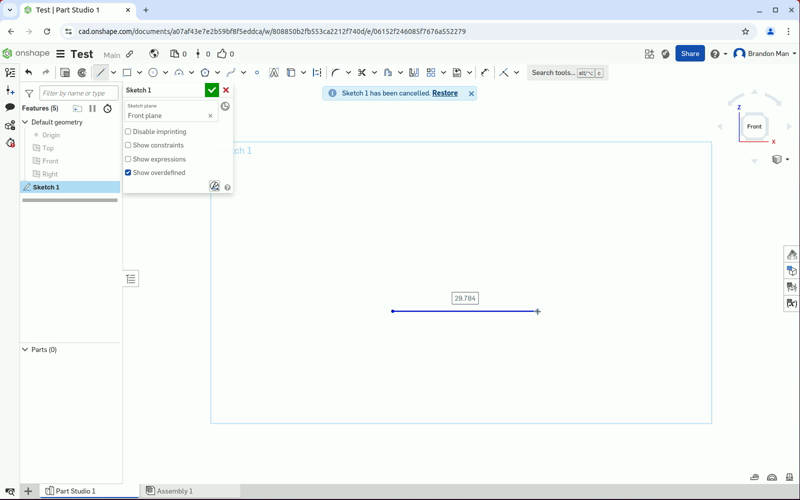
mouse_move(537, 208)
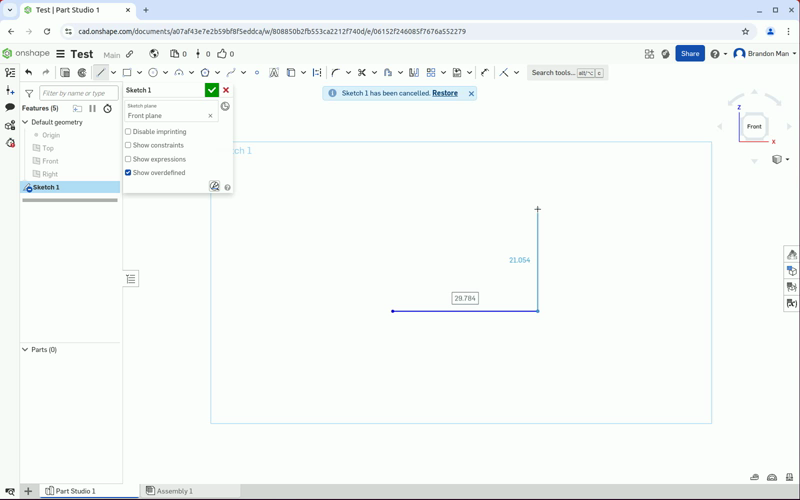
click(537, 208)
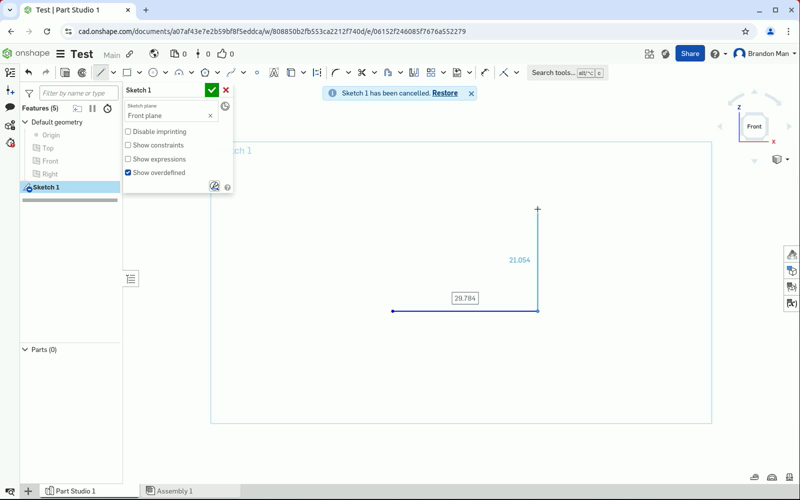
key_up(shift)
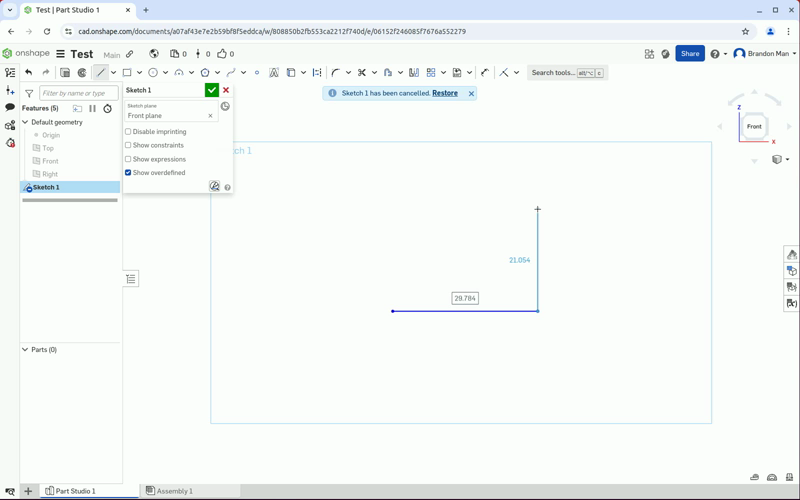
key_down(shift)
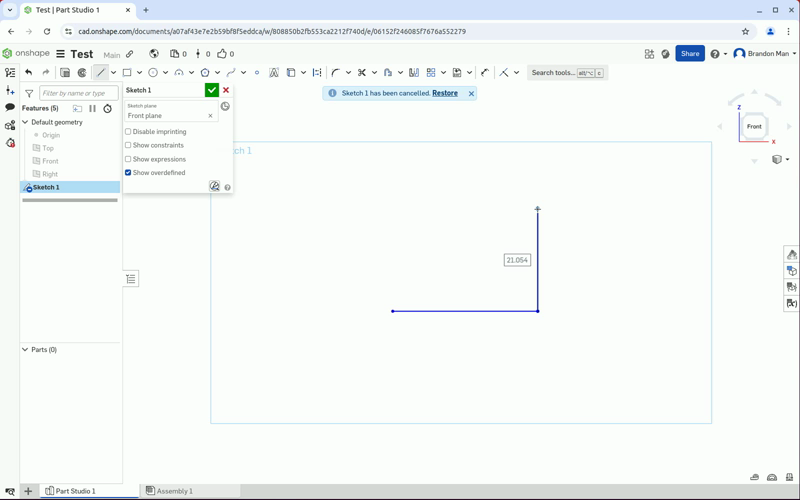
mouse_move(392, 208)
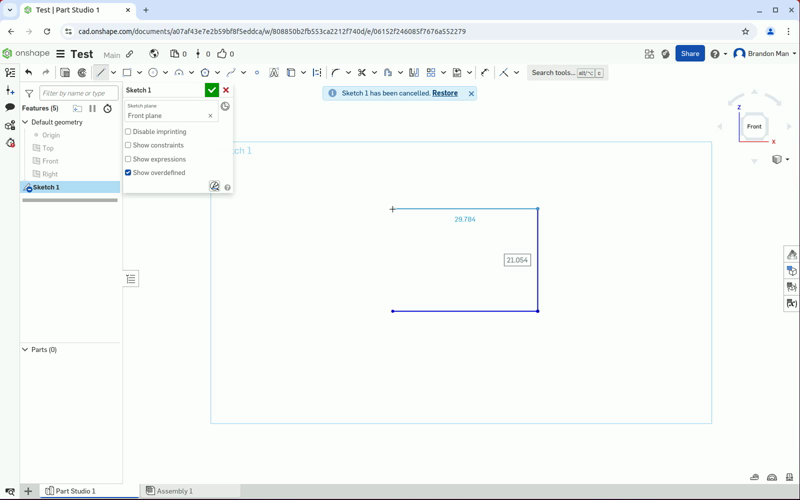
click(392, 208)
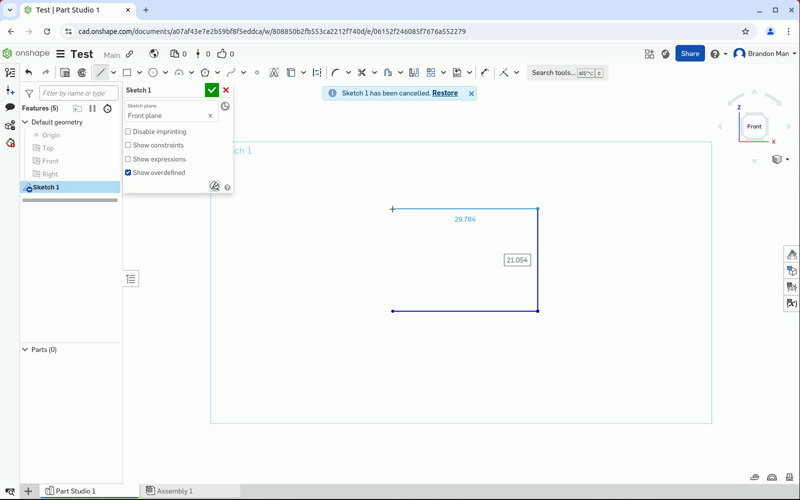
key_up(shift)
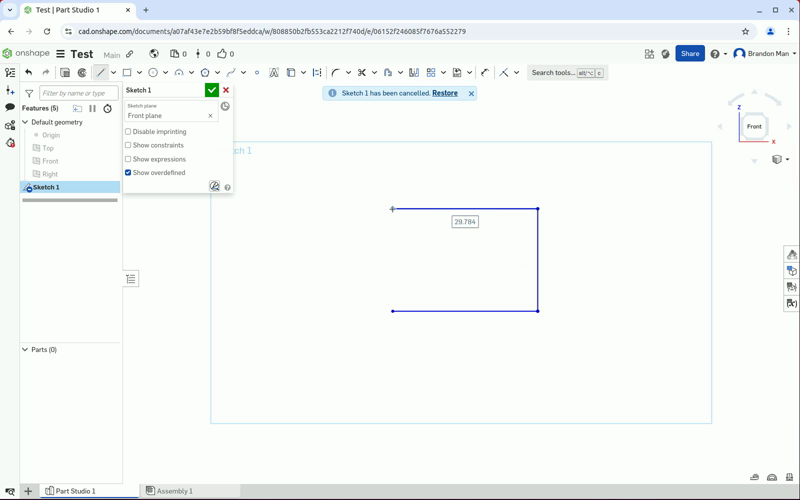
key_down(shift)
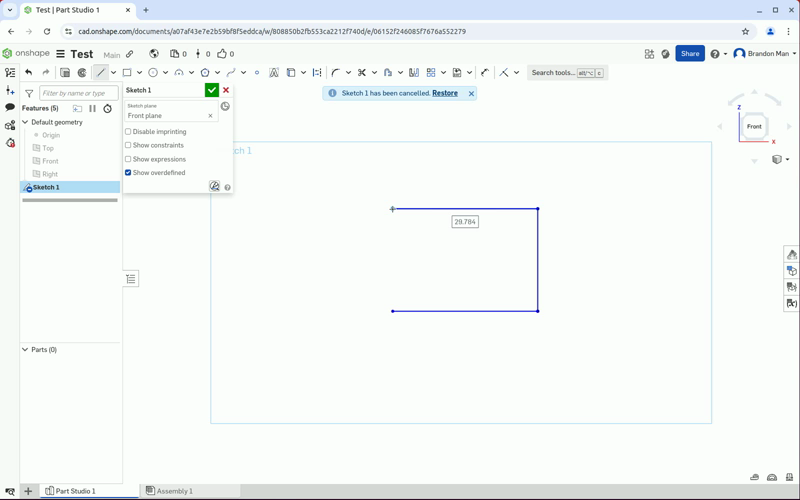
mouse_move(392, 311)
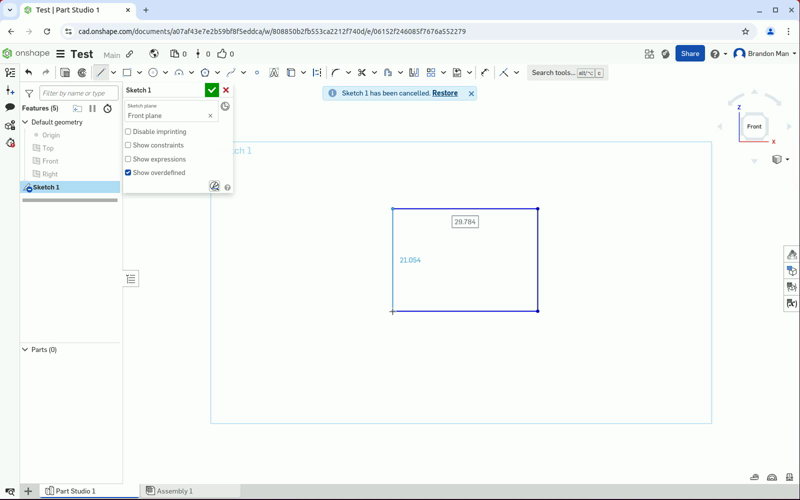
key_up(shift)
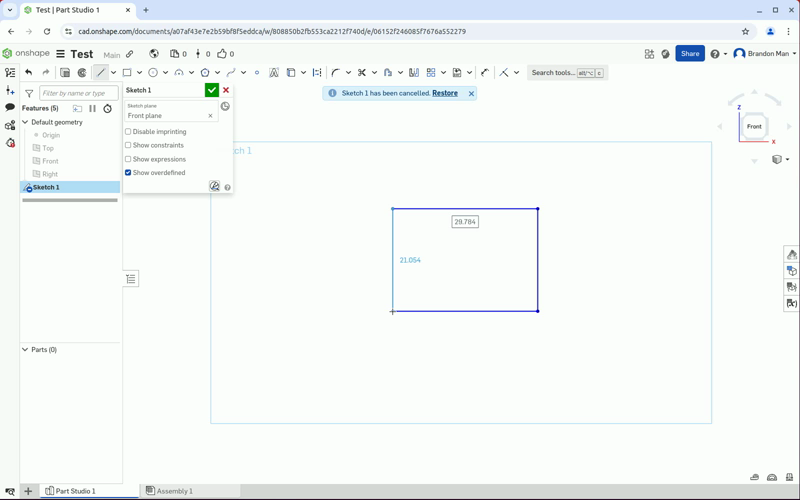
click(392, 311)
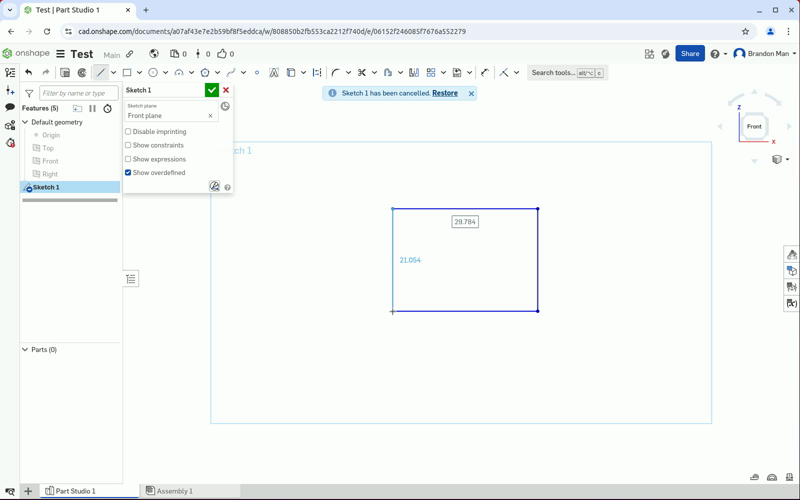
key(esc)
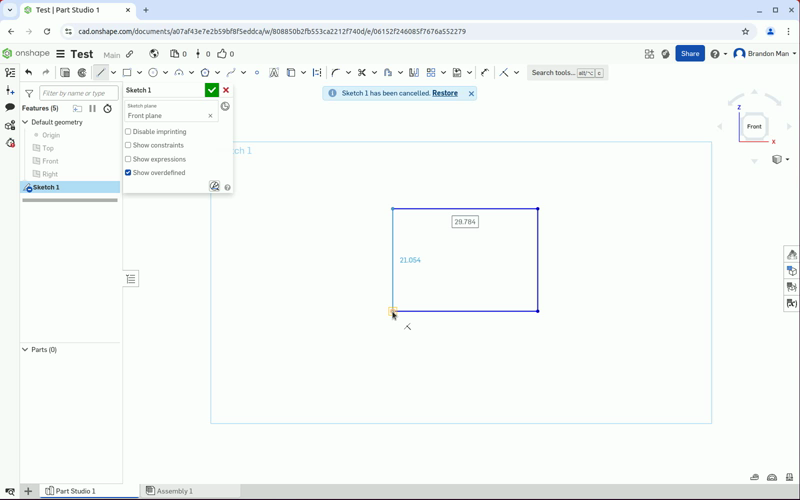
mouse_move(479, 224)
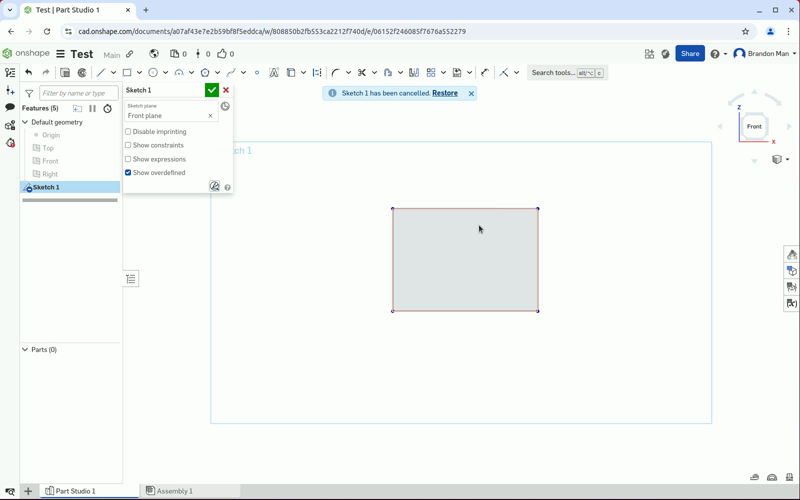
click(479, 224)
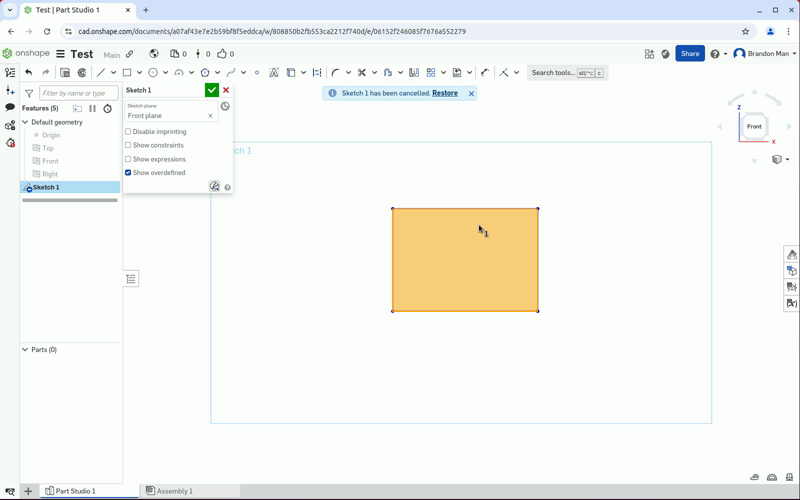
mouse_move(73, 352)
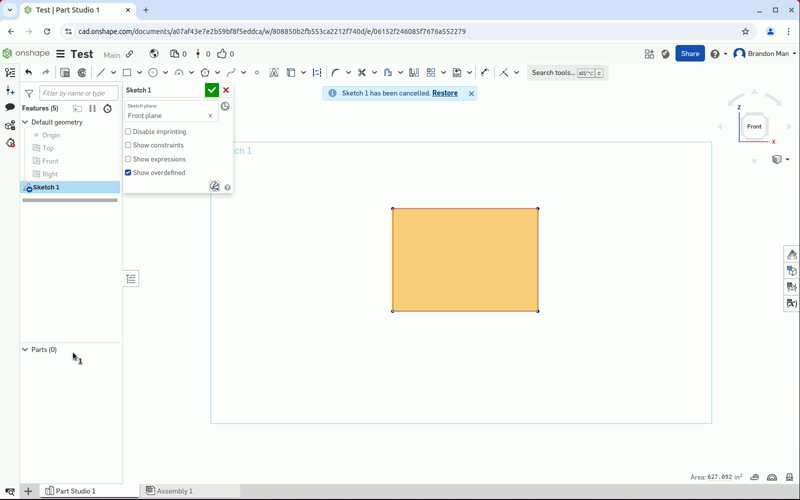
key(shift+y)
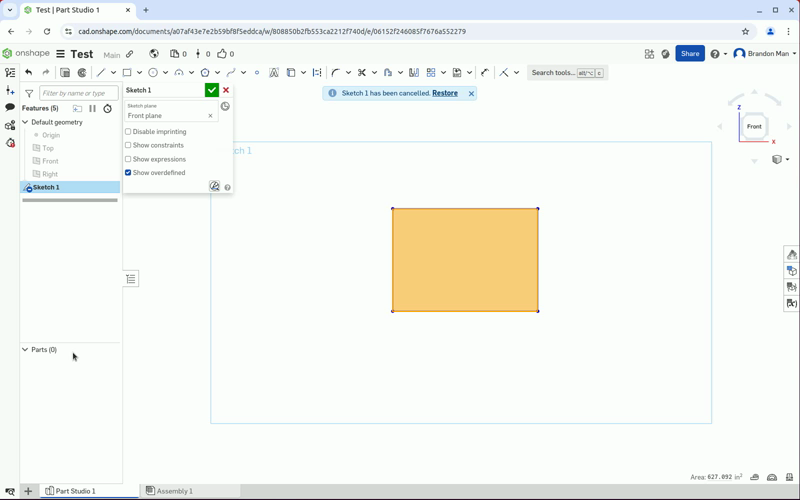
key(shift+e)
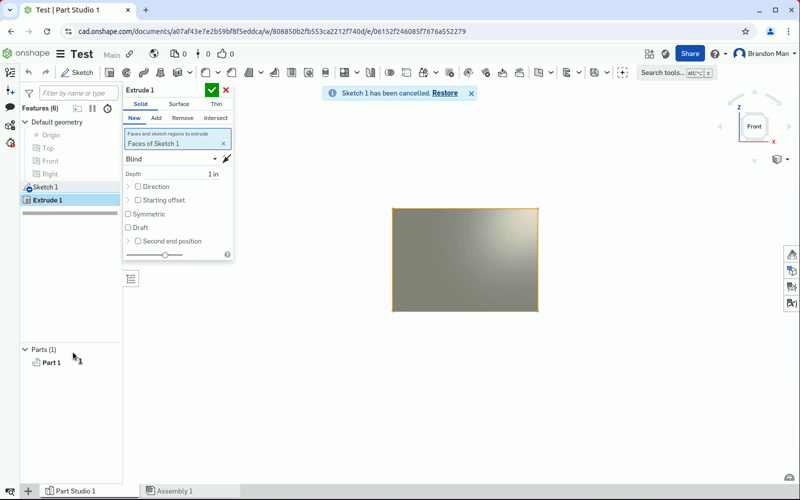
mouse_move(143, 106)
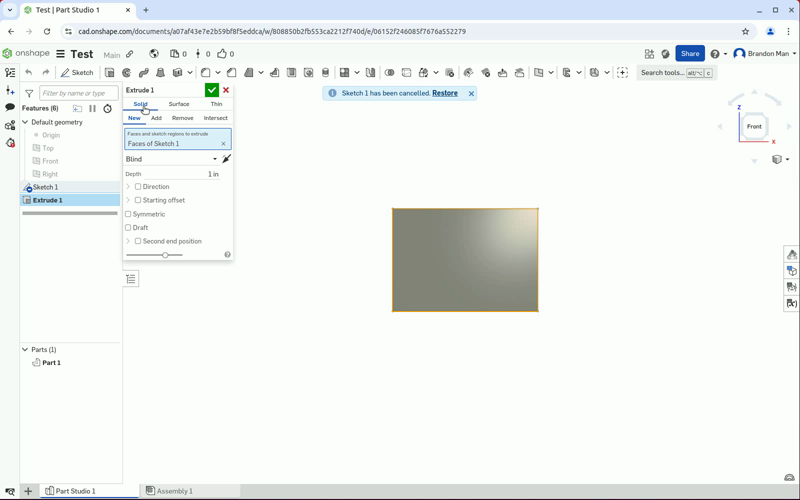
click(143, 106)
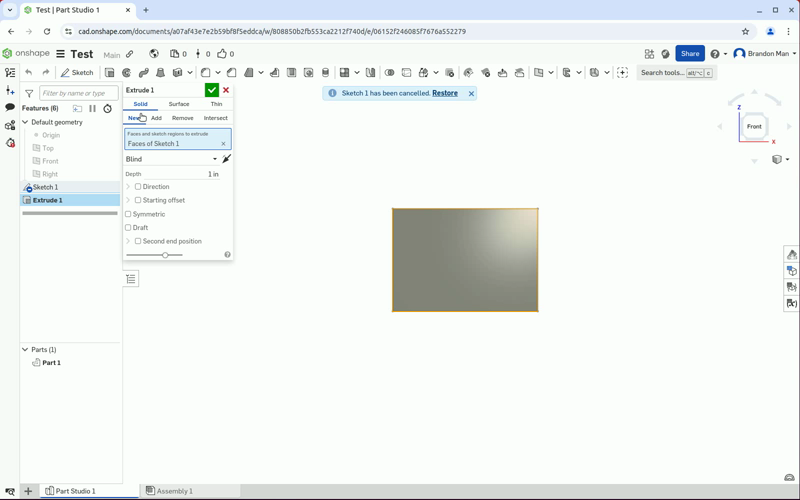
mouse_move(137, 120)
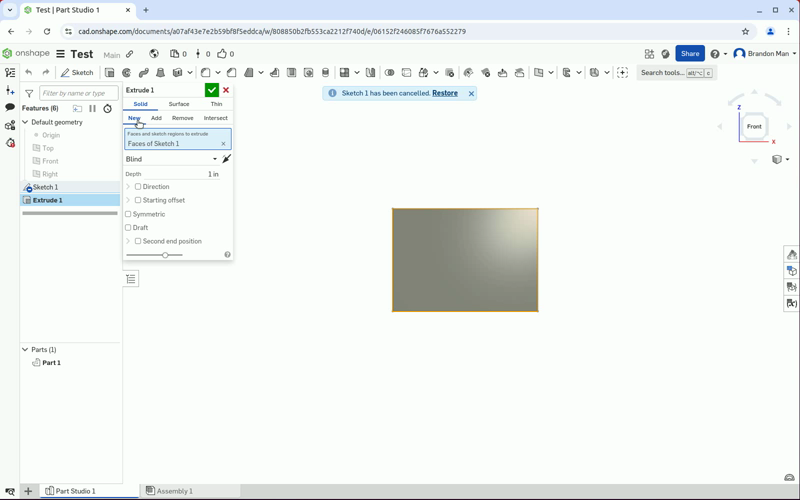
click(137, 120)
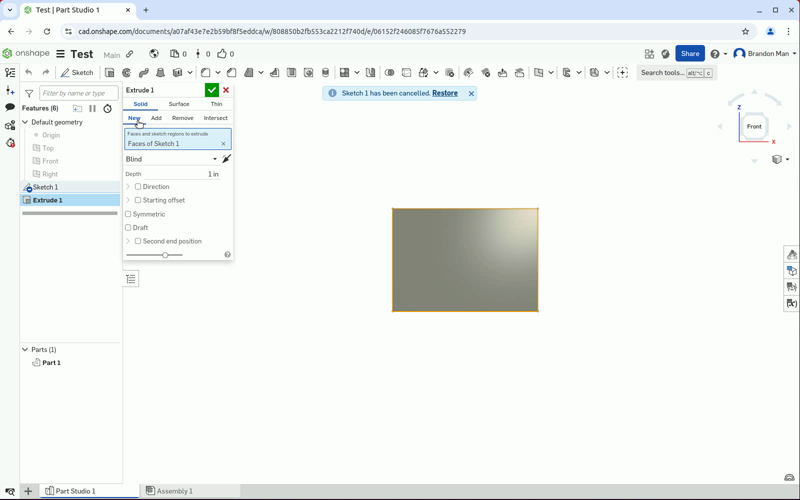
key(tab, 4)
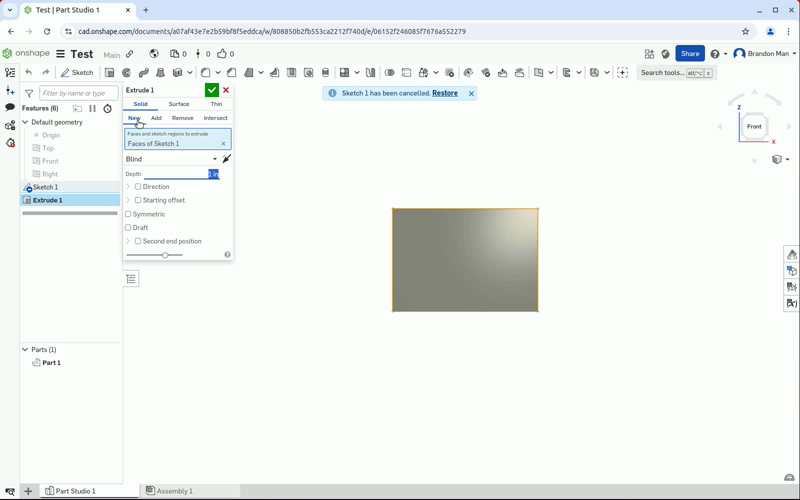
text(23.108)
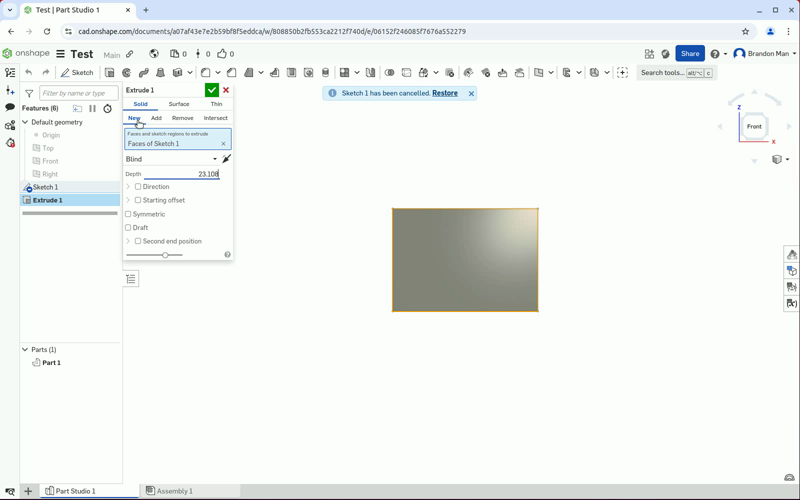
key(enter)
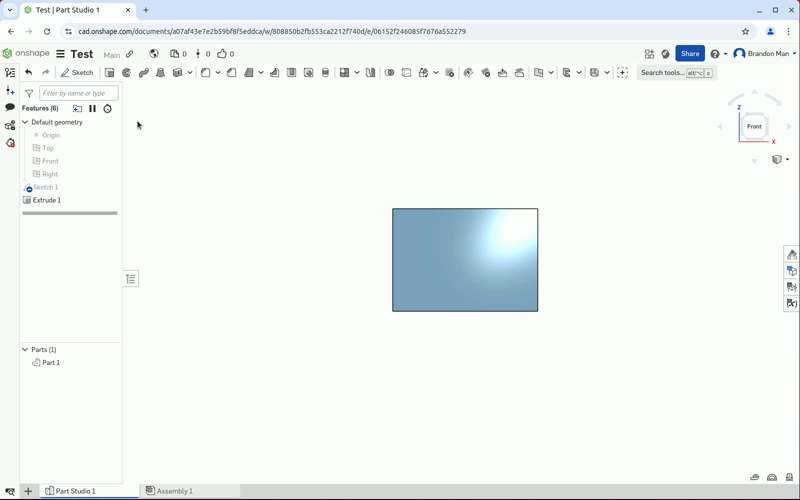
key(shift+h)
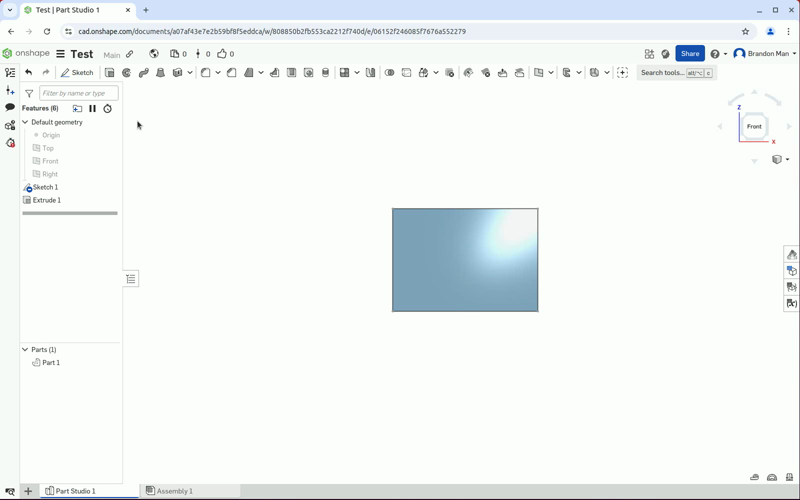
key(shift+h)
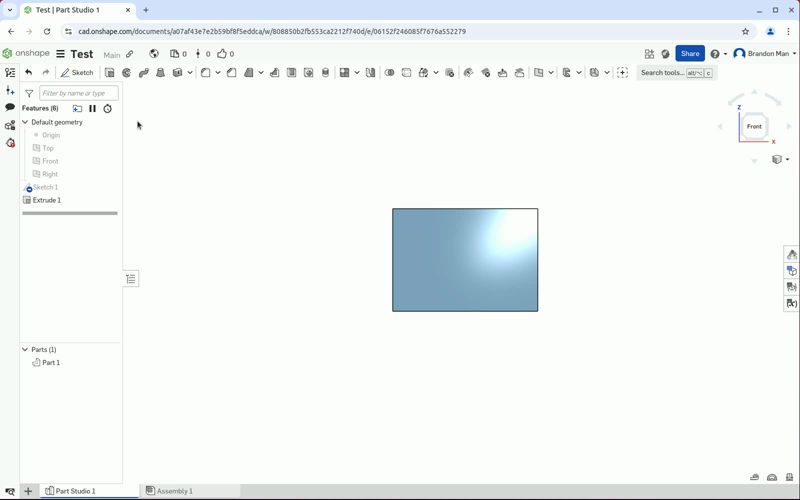
mouse_move(73, 189)
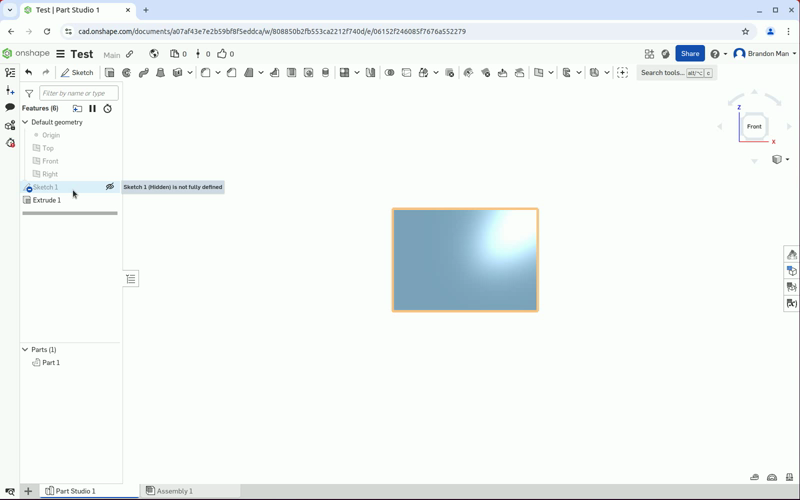
click(73, 189)
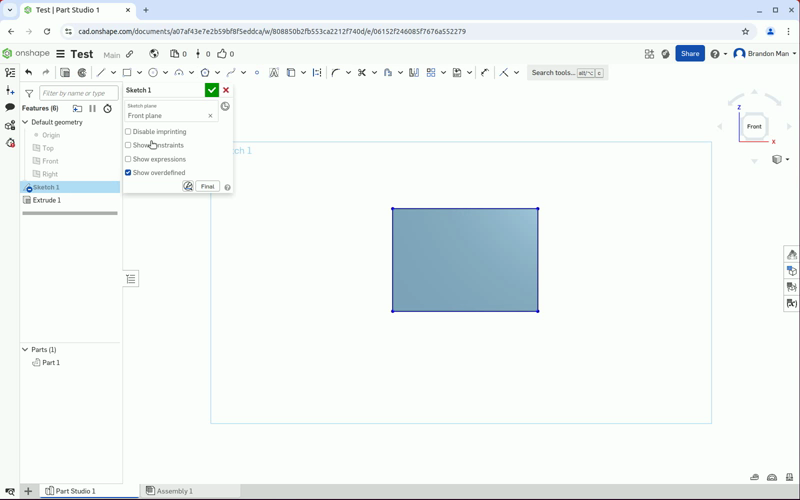
mouse_move(229, 92)
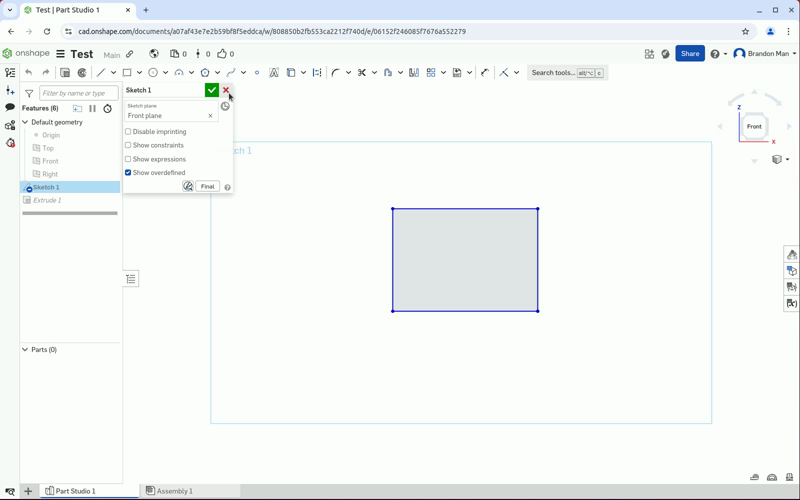
click(229, 92)
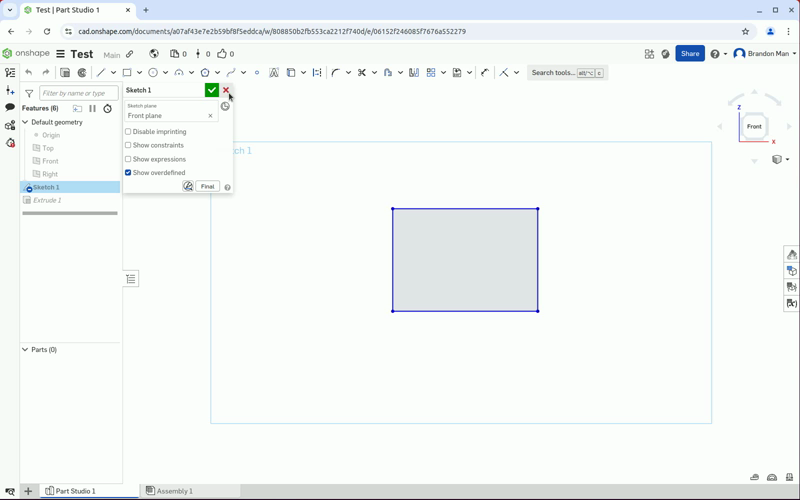
key(shift+s)
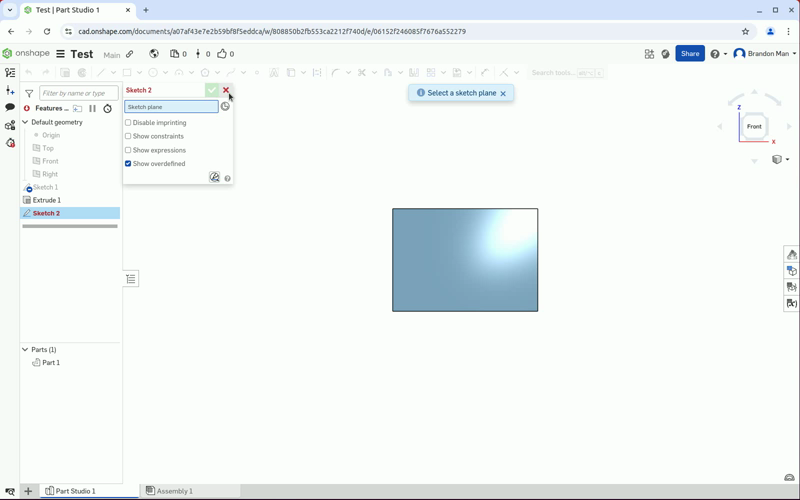
mouse_move(73, 163)
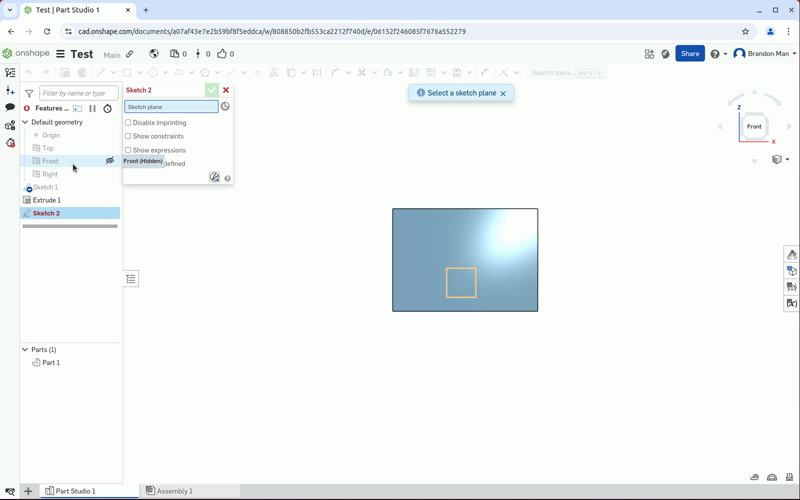
click(73, 163)
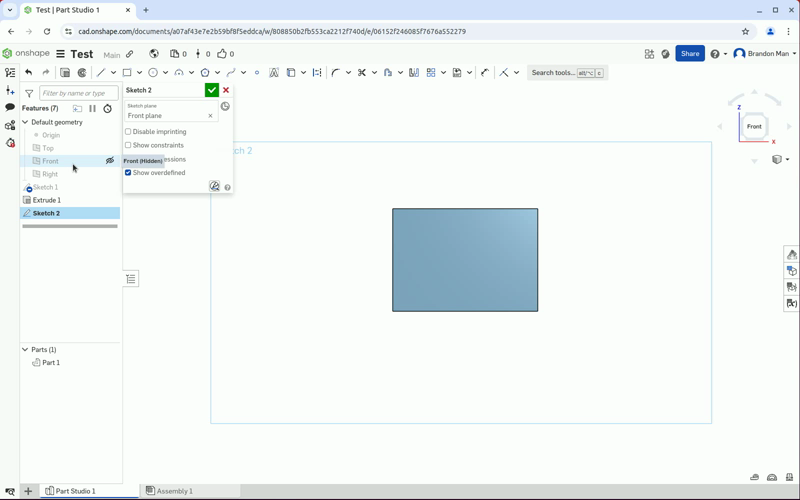
mouse_move(73, 352)
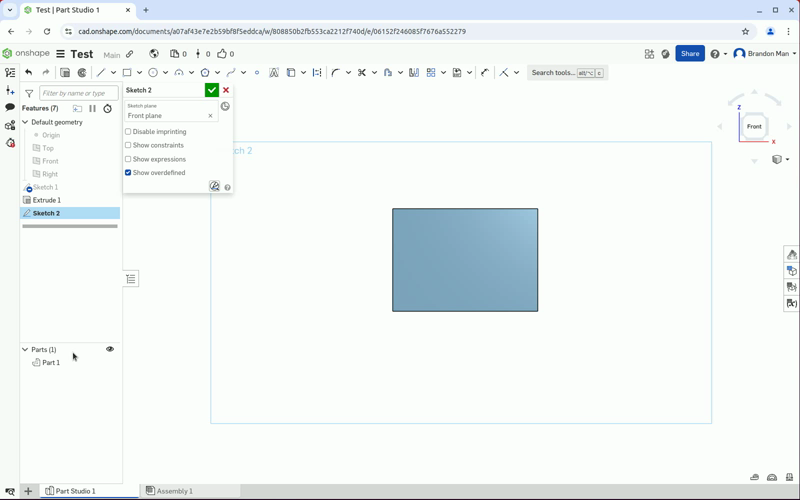
key(y)
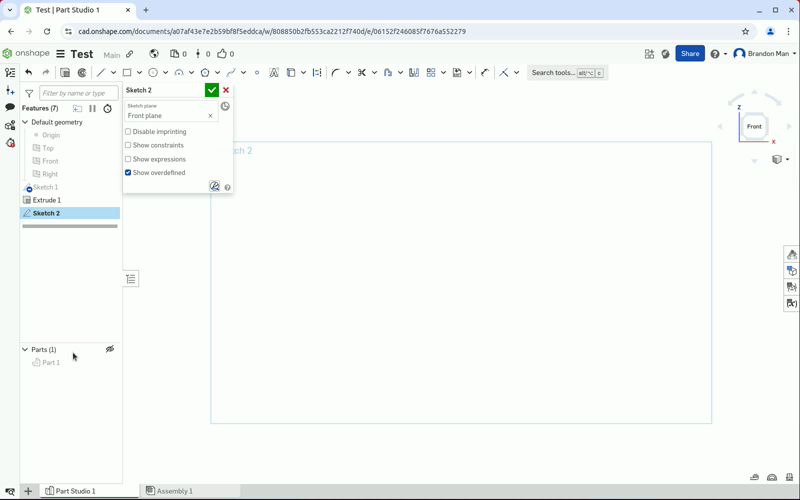
key(l)
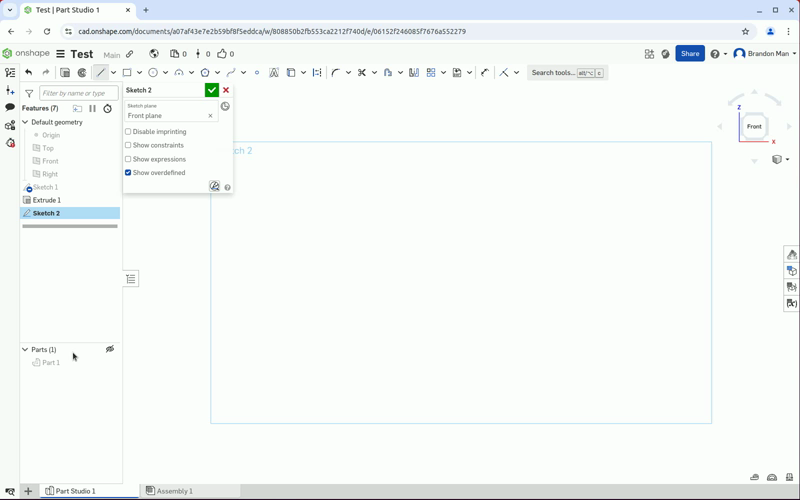
key_down(shift)
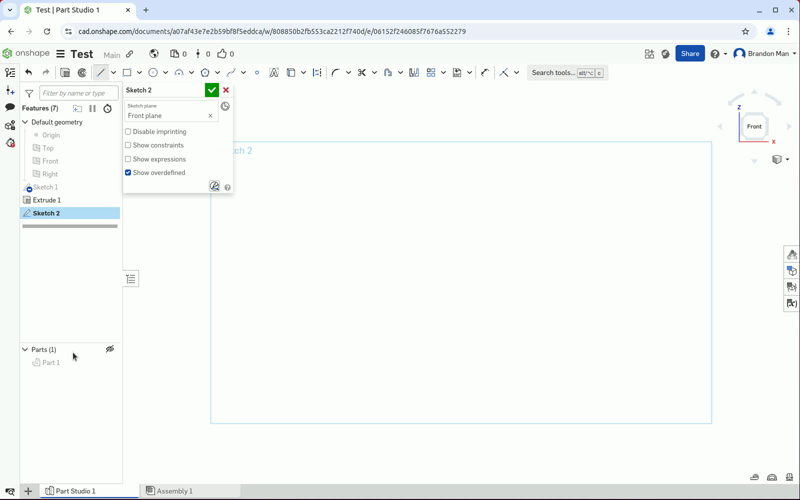
mouse_move(392, 311)
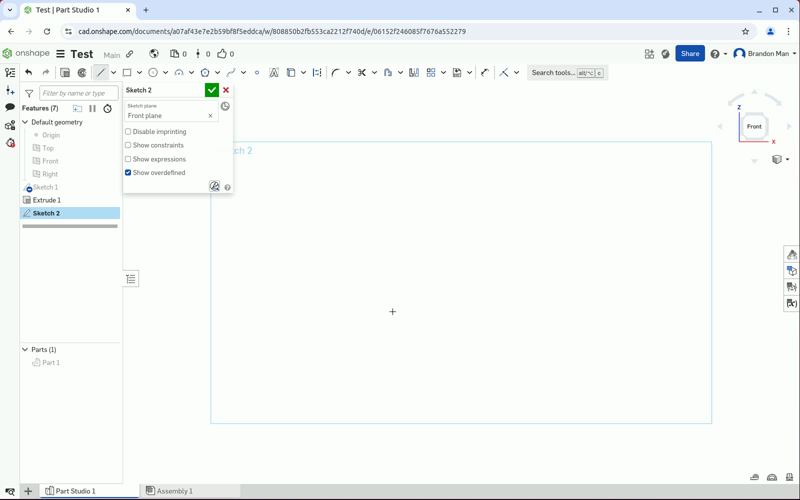
click(392, 311)
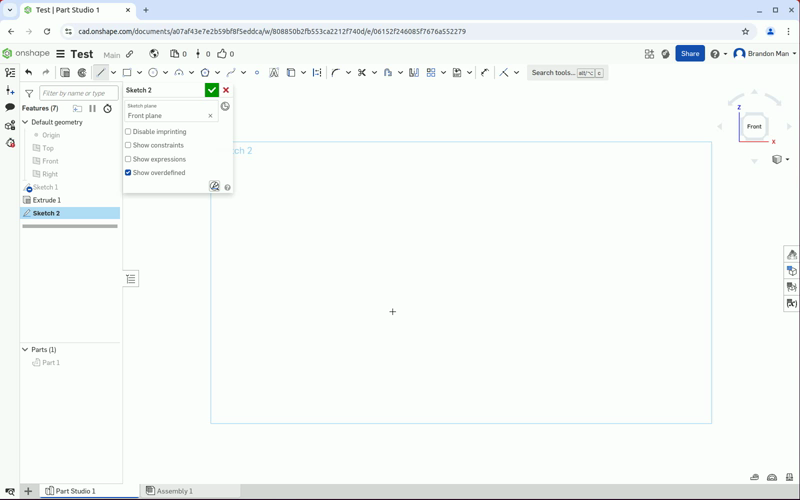
key_up(shift)
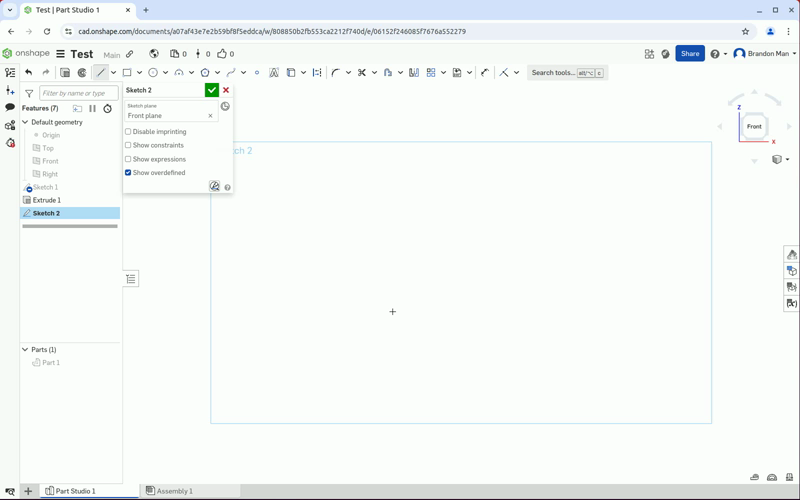
key_down(shift)
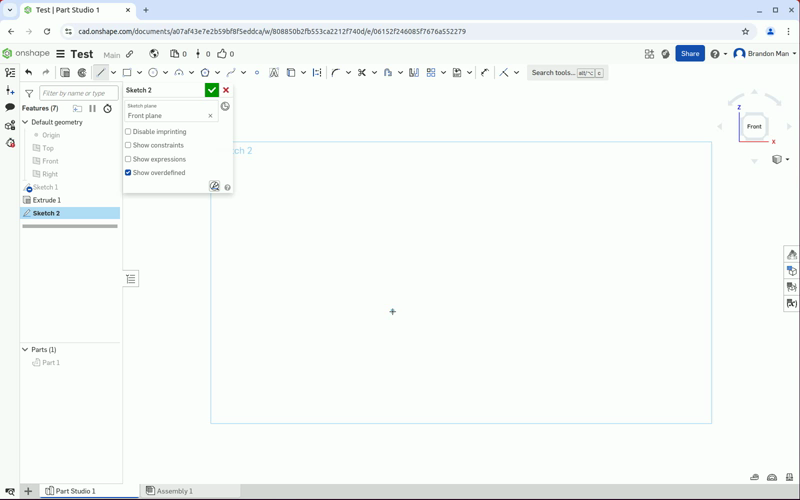
mouse_move(537, 311)
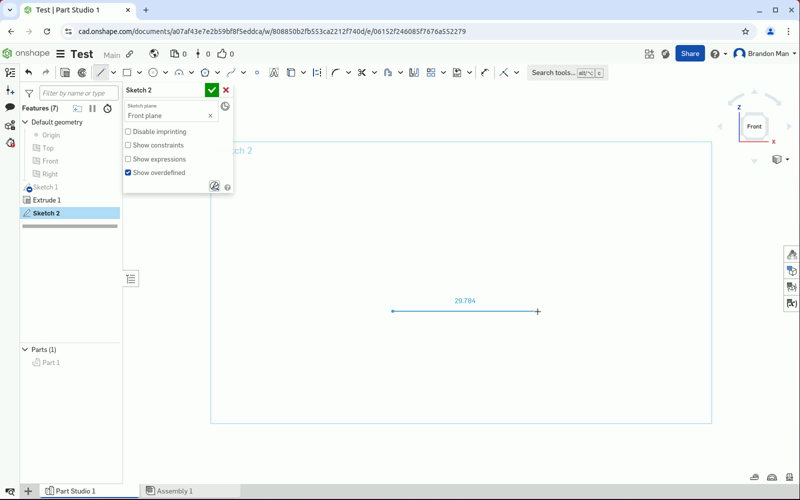
click(537, 311)
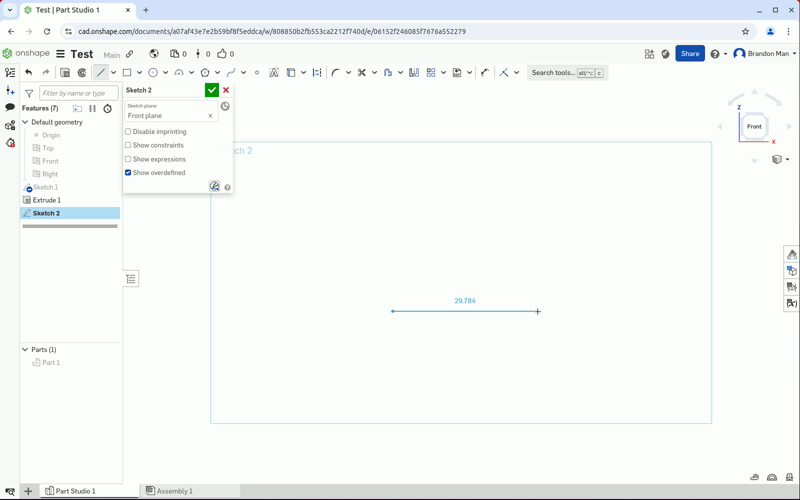
key_up(shift)
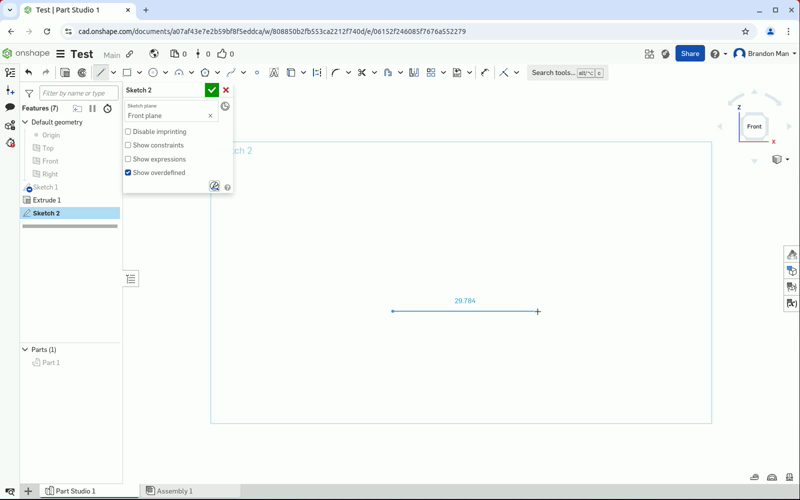
key_down(shift)
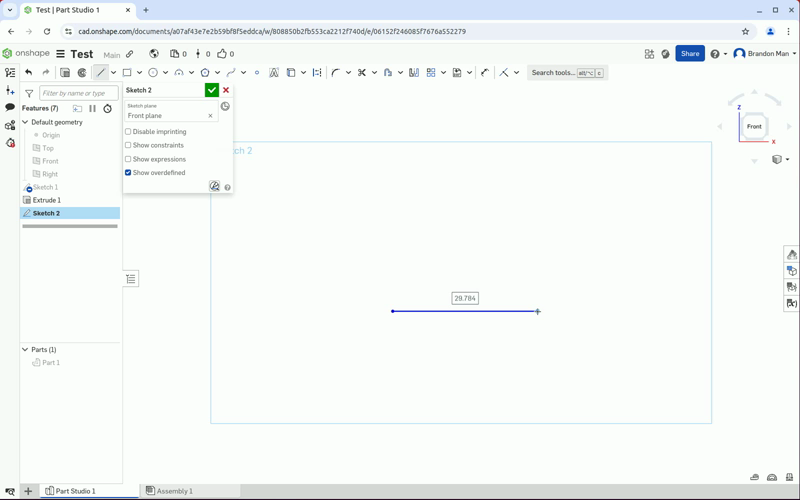
mouse_move(537, 208)
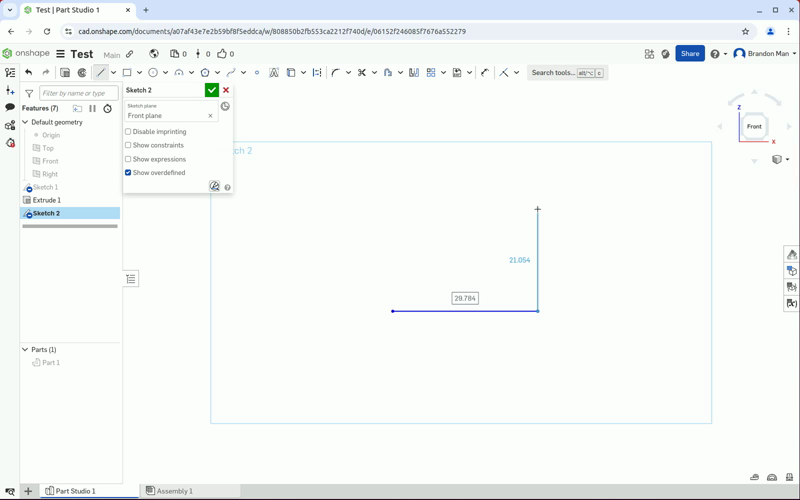
click(537, 208)
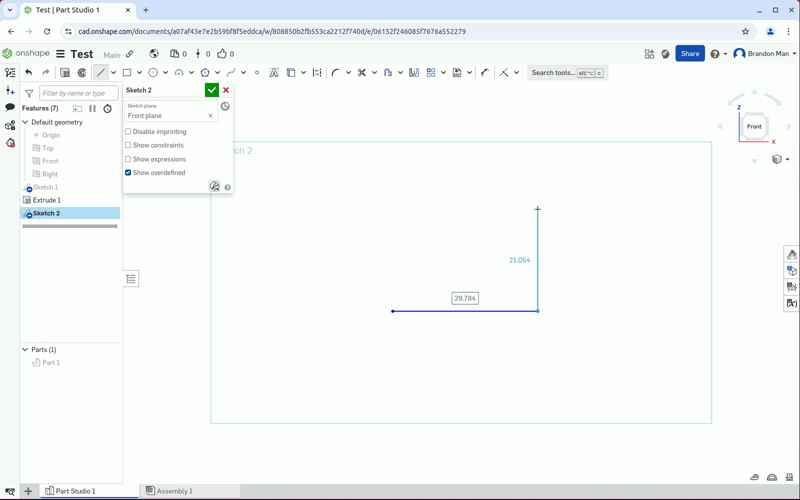
key_up(shift)
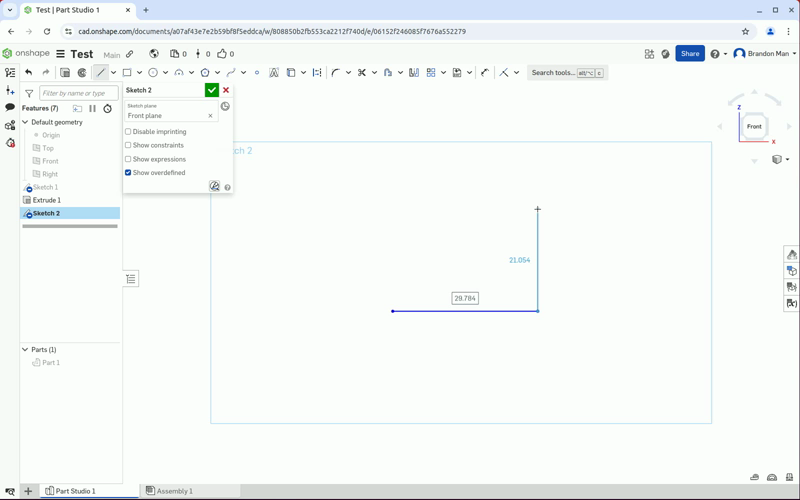
key_down(shift)
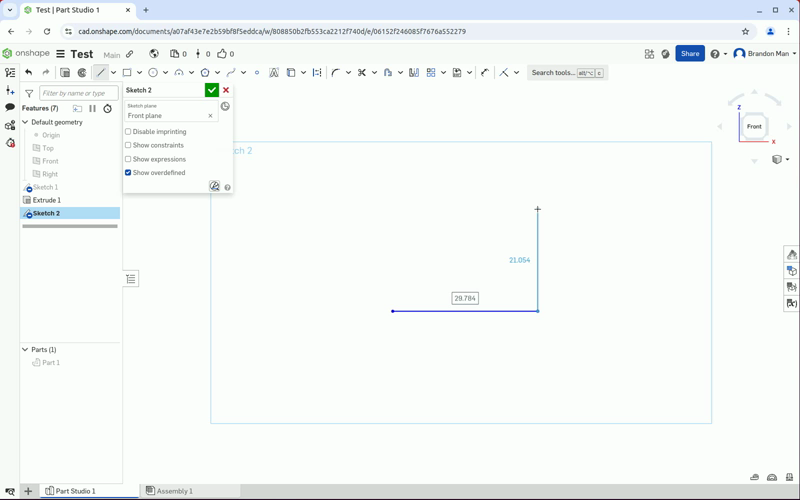
mouse_move(392, 208)
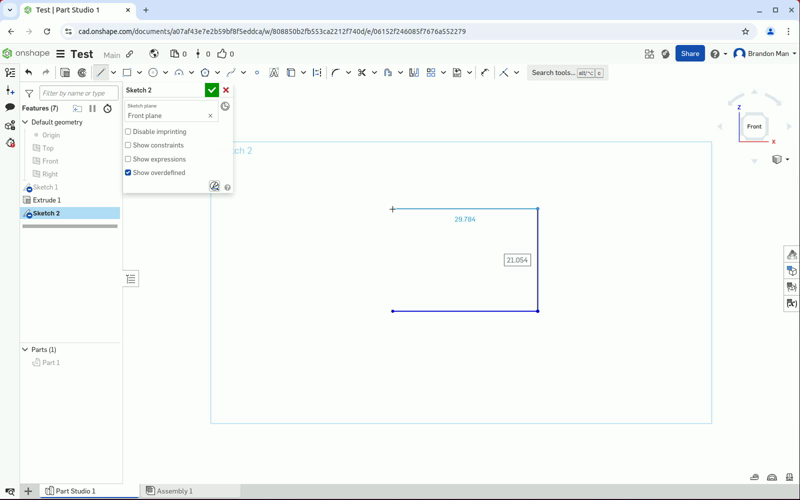
click(392, 208)
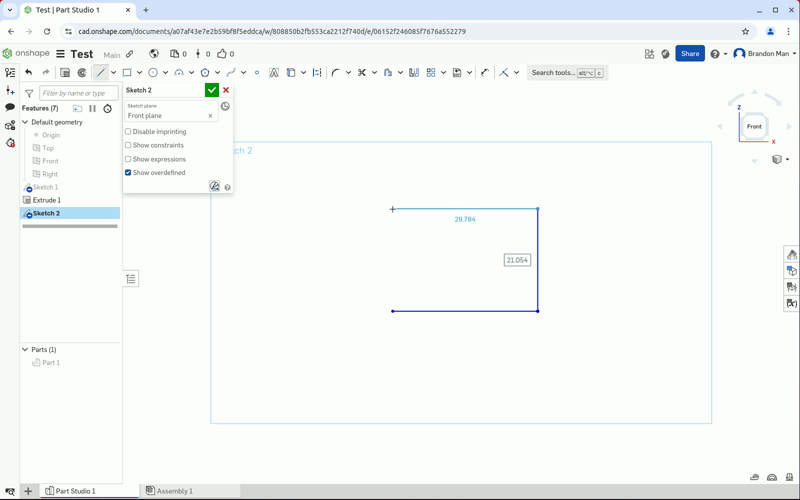
key_up(shift)
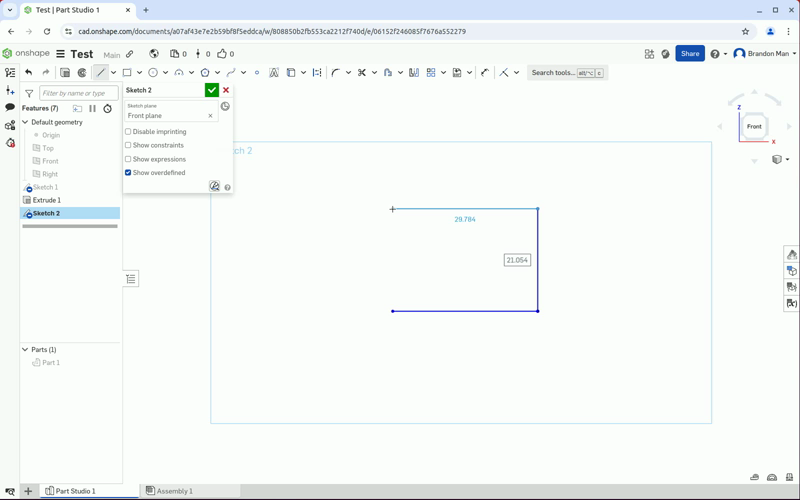
key_down(shift)
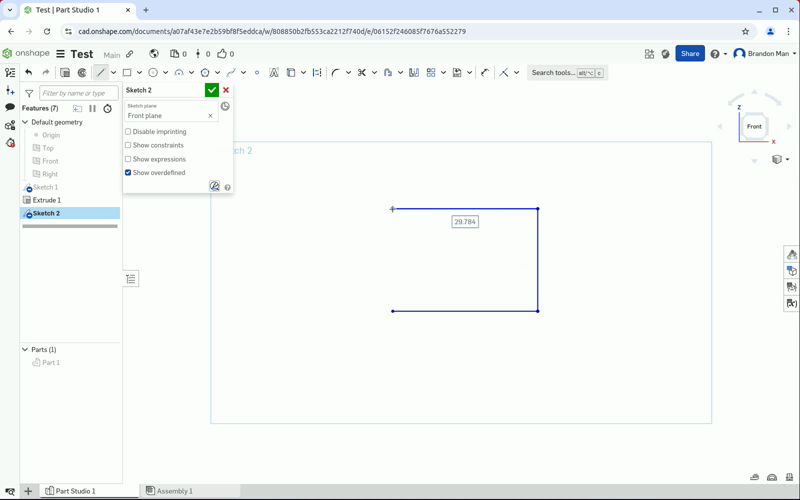
mouse_move(392, 311)
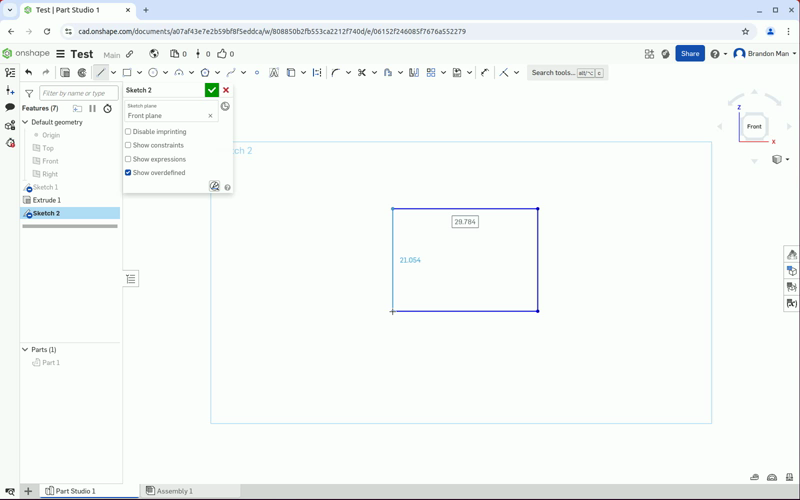
key_up(shift)
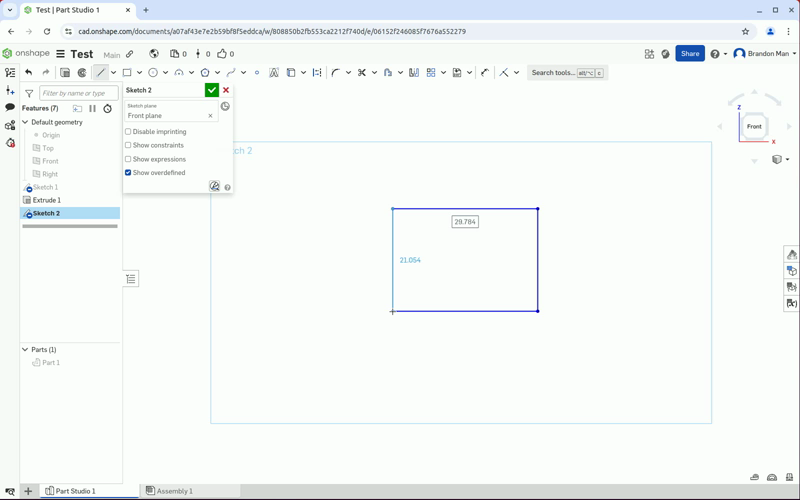
click(392, 311)
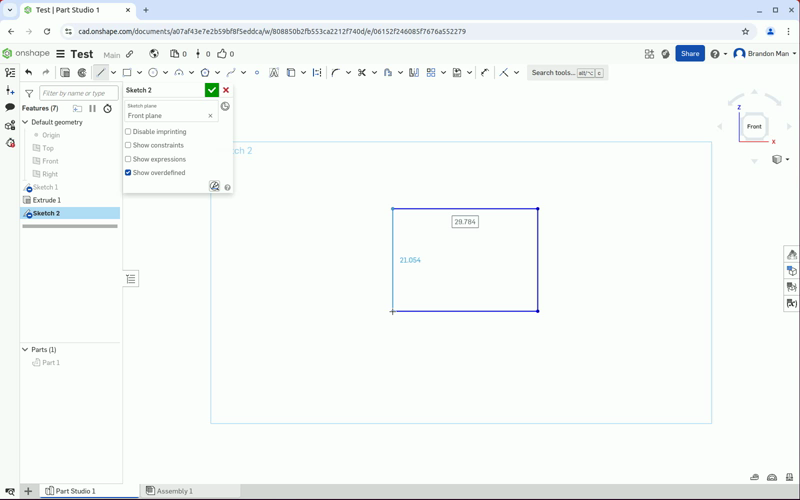
key(esc)
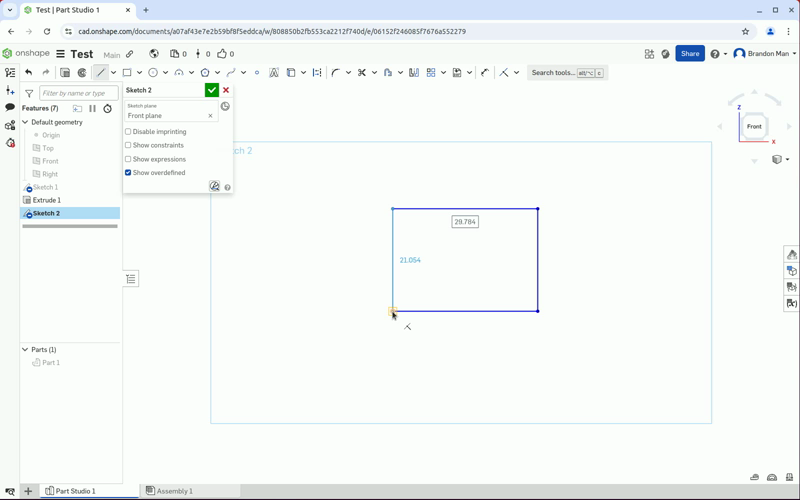
mouse_move(410, 272)
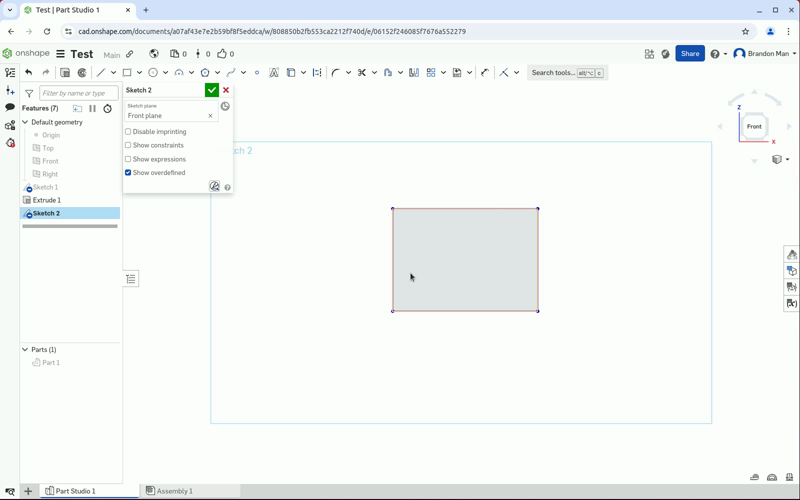
click(410, 272)
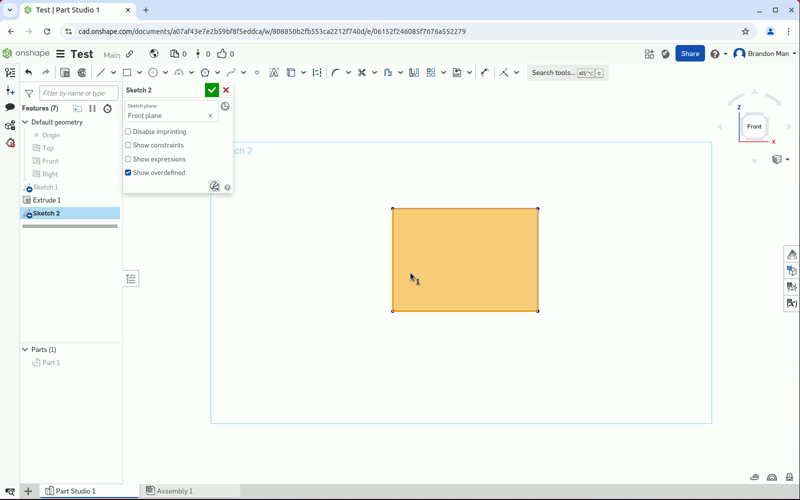
mouse_move(73, 352)
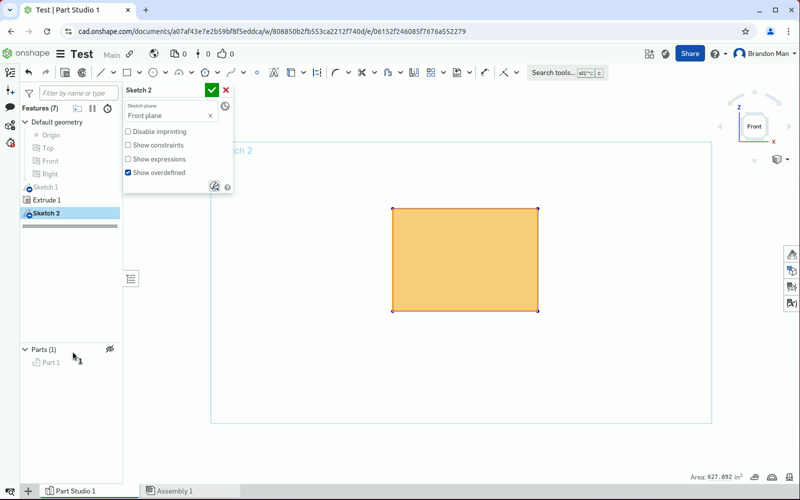
key(shift+y)
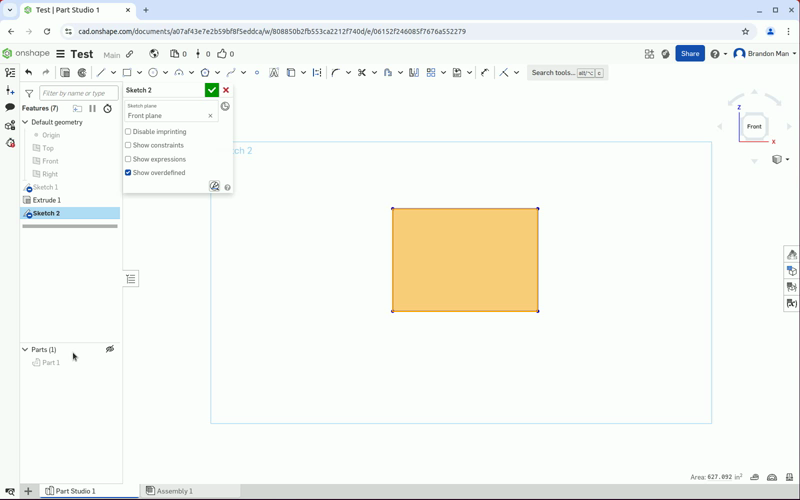
key(shift+e)
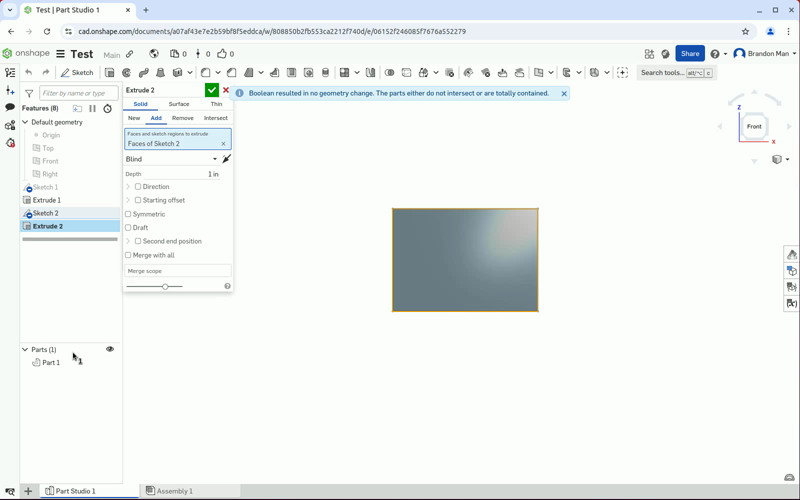
mouse_move(143, 106)
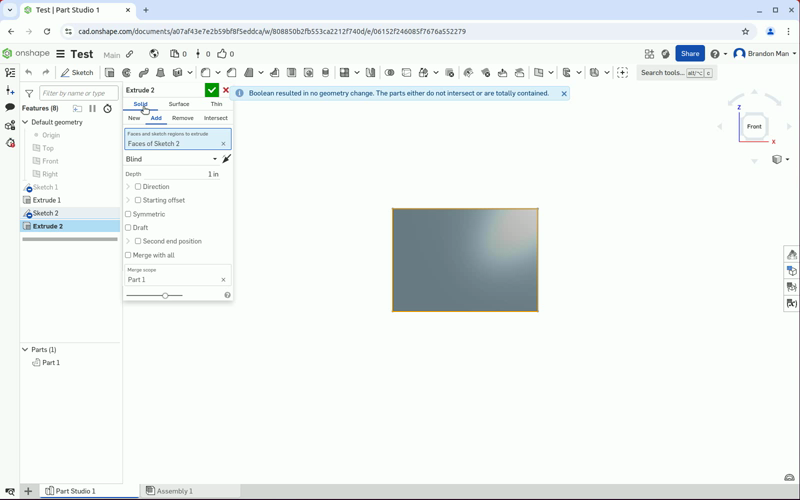
click(143, 106)
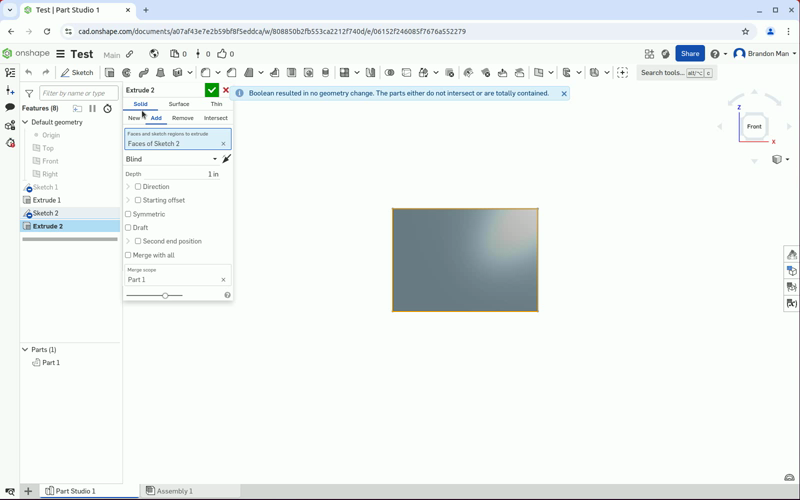
mouse_move(137, 120)
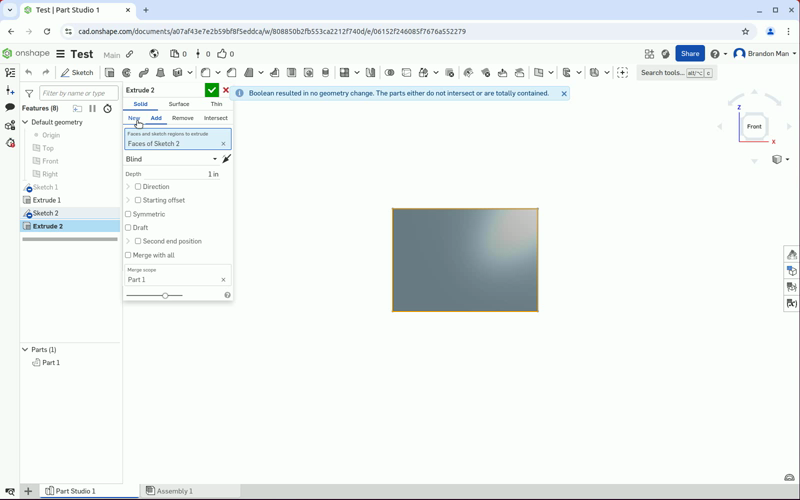
click(137, 120)
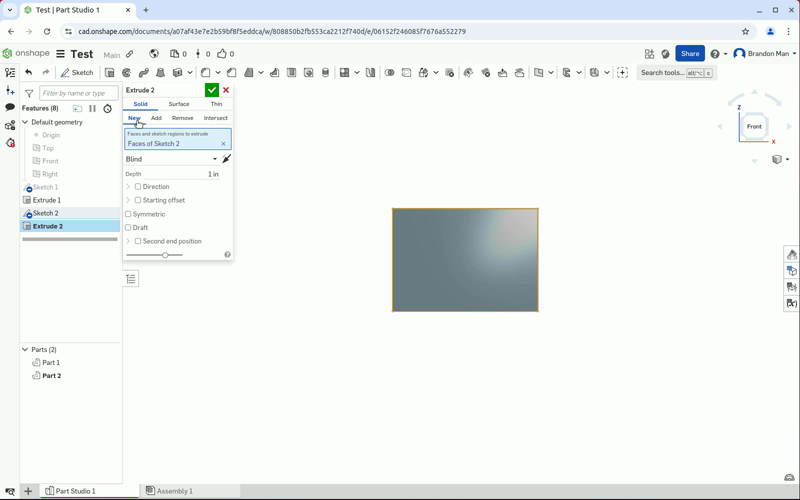
key(tab, 4)
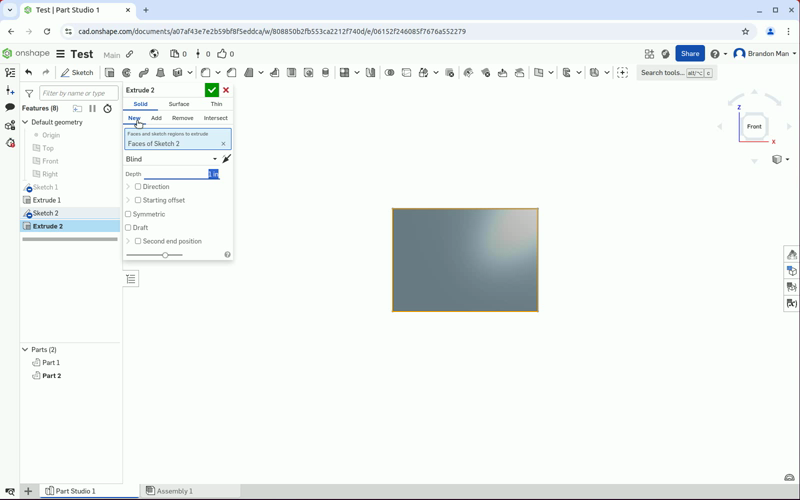
text(23.108)
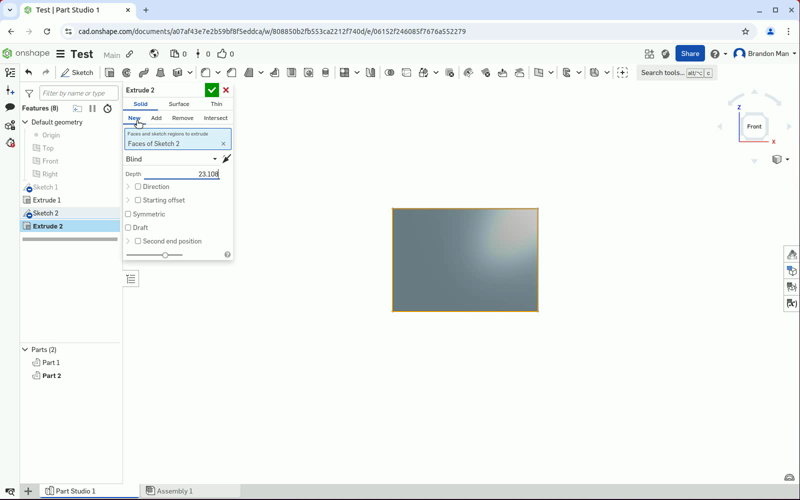
key(enter)
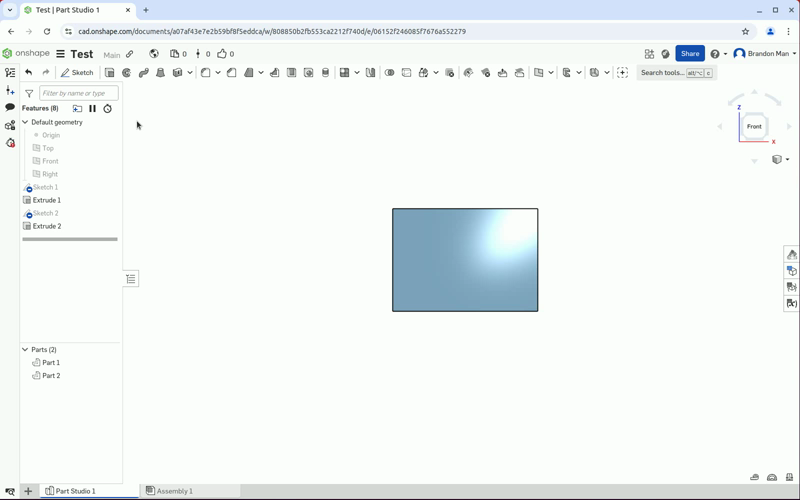
key(shift+h)
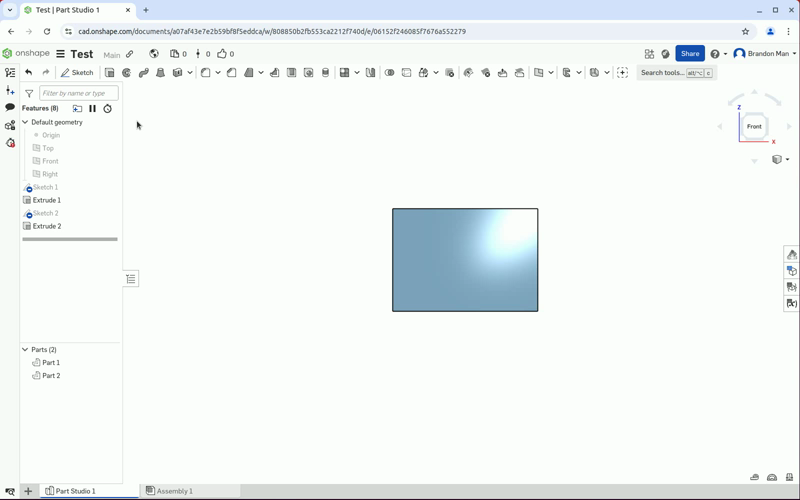
key(shift+h)
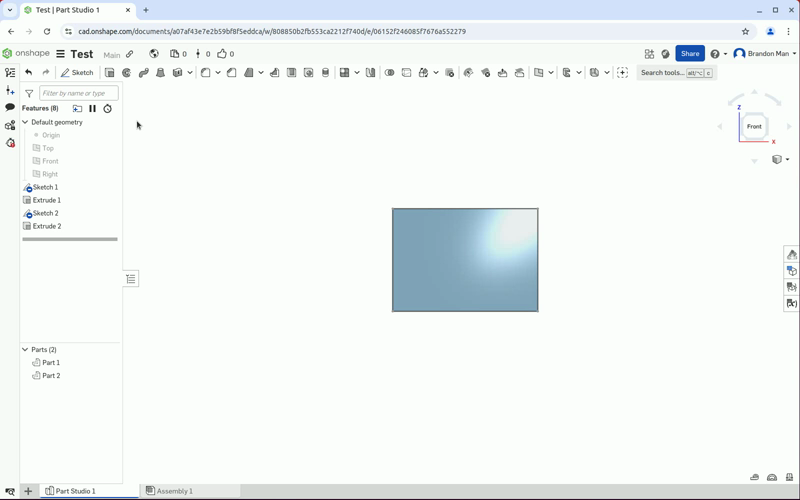
key(shift+7)
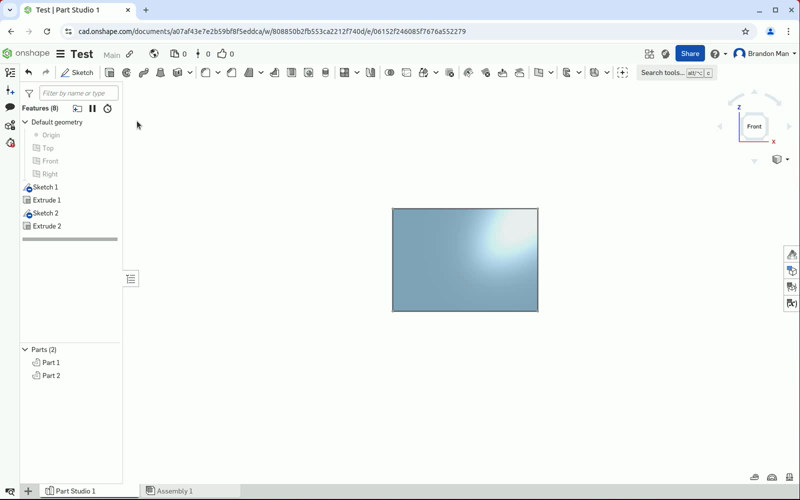
key(left, 2)
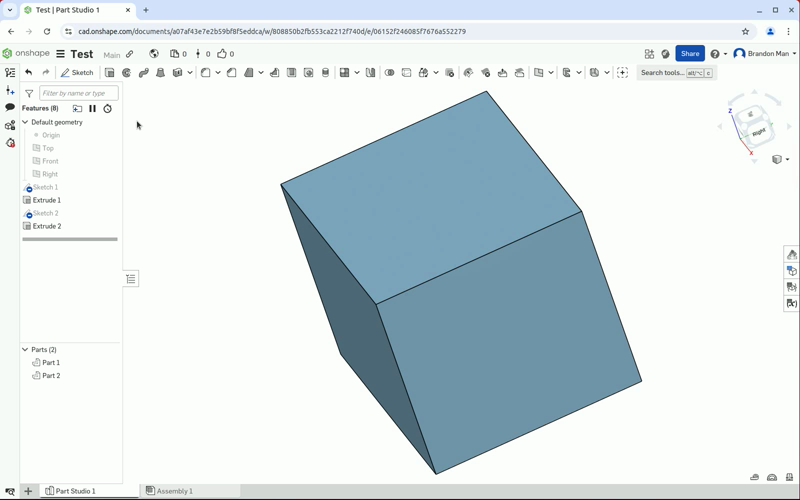
key(down, 2)
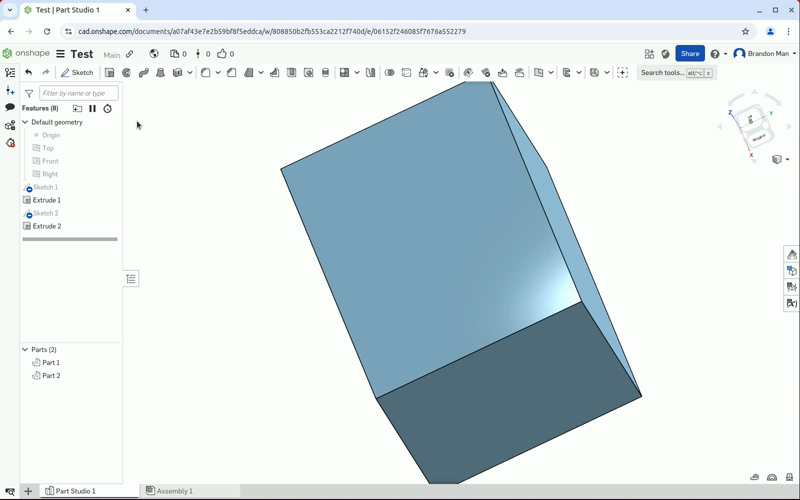
key(up, 2)
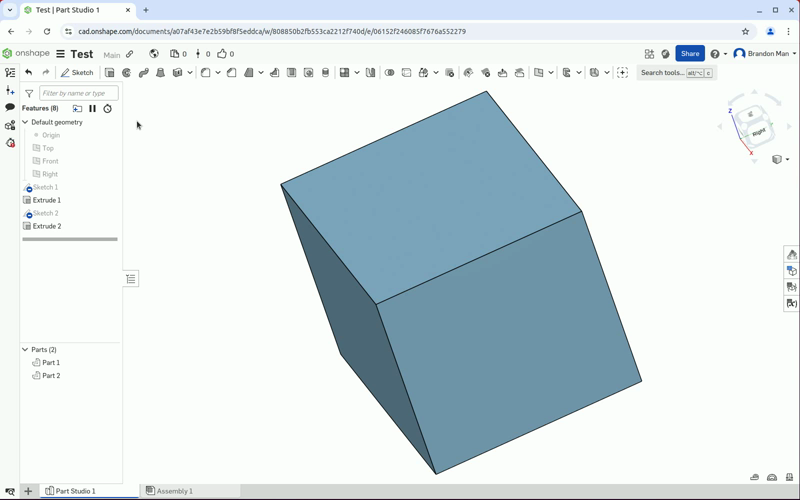
key(right, 2)
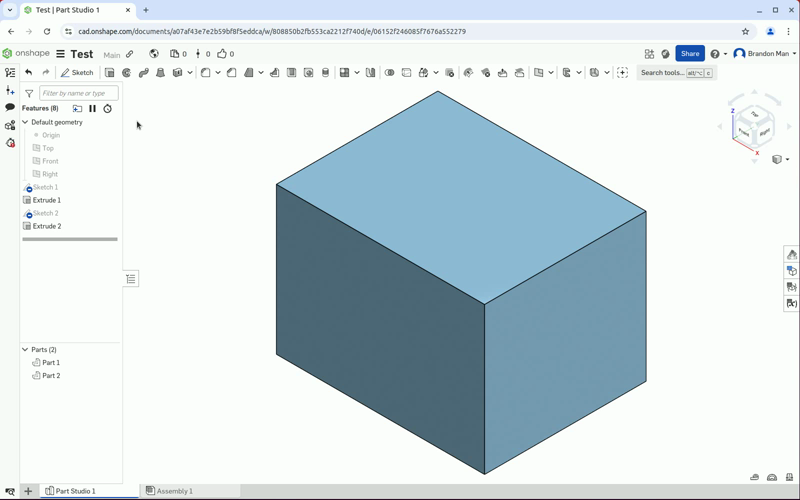
mouse_move(73, 189)
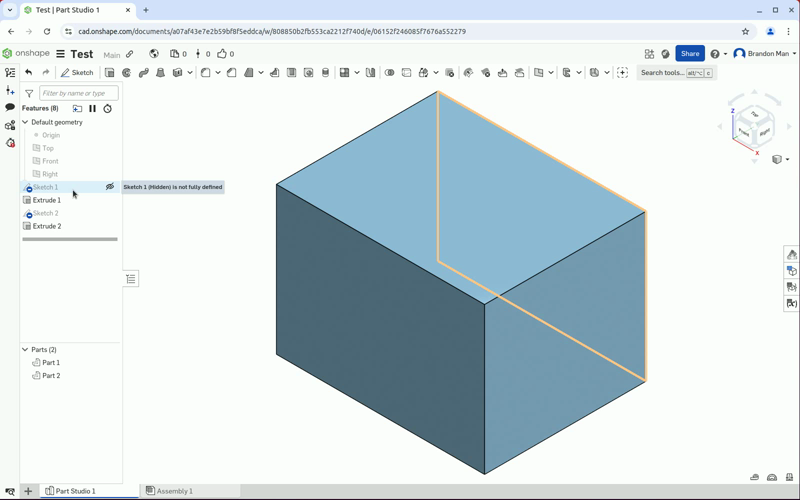
click(73, 189)